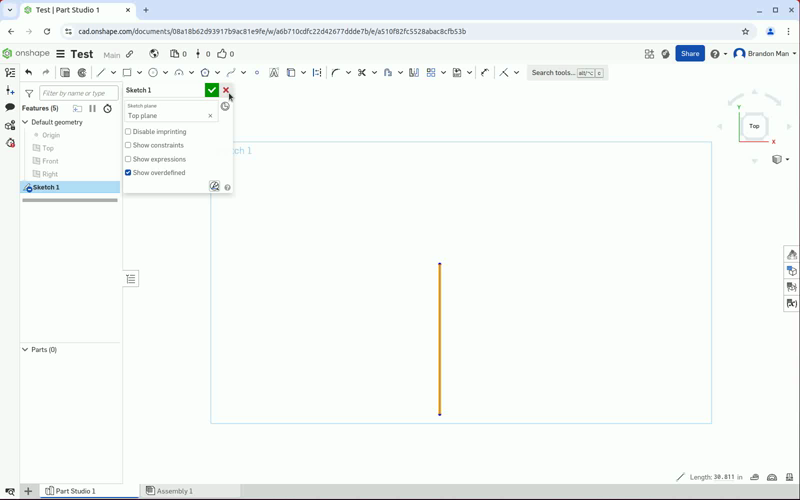
key(shift+h)
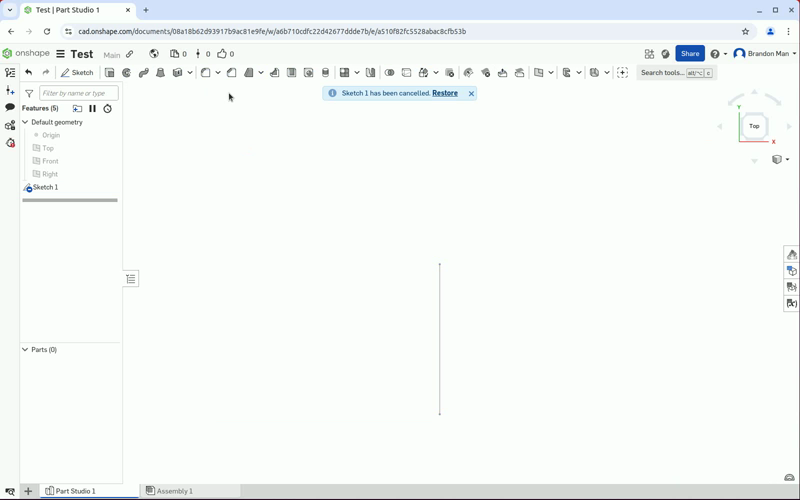
key(shift+s)
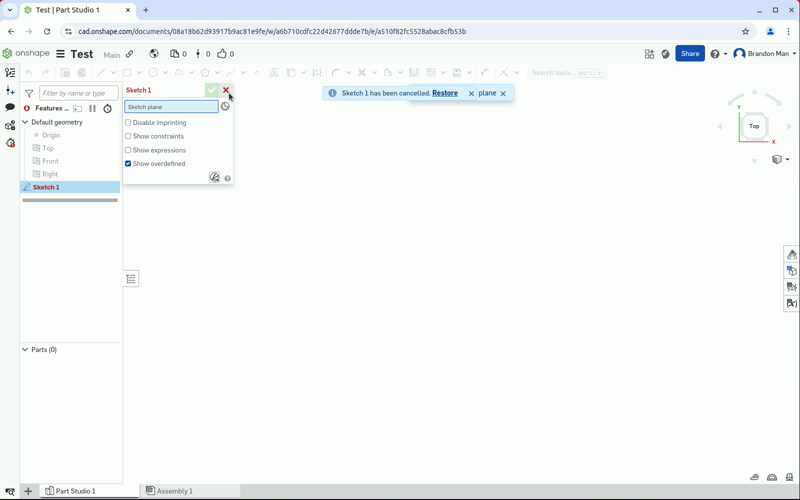
mouse_move(73, 150)
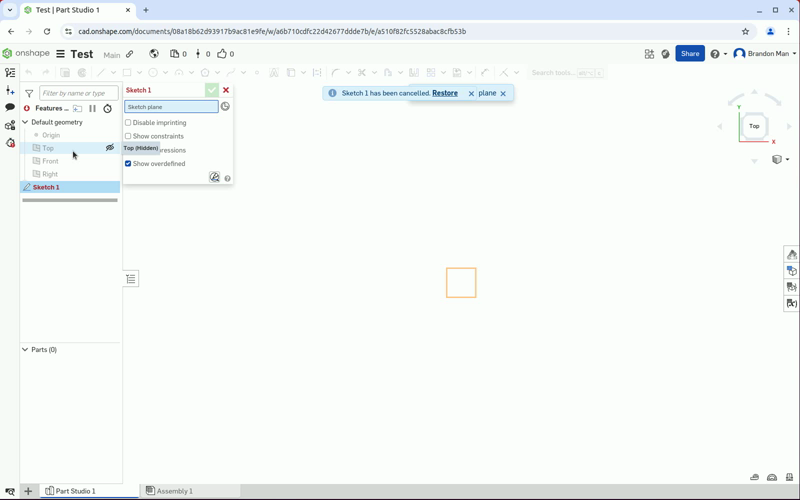
click(73, 150)
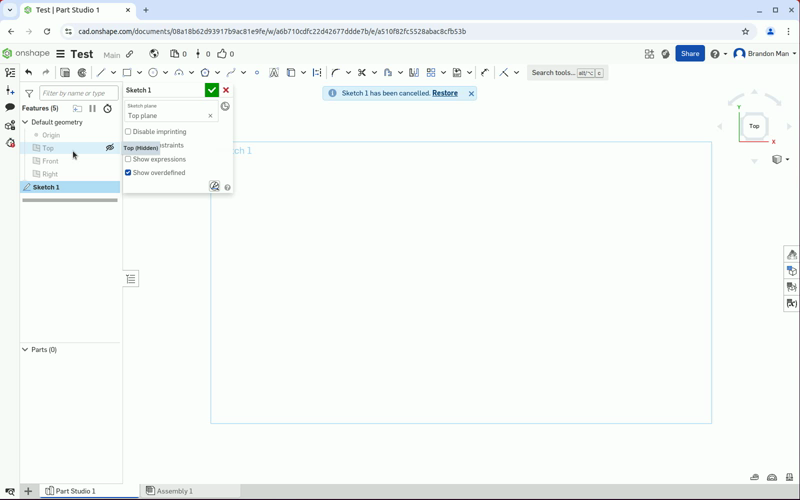
mouse_move(73, 352)
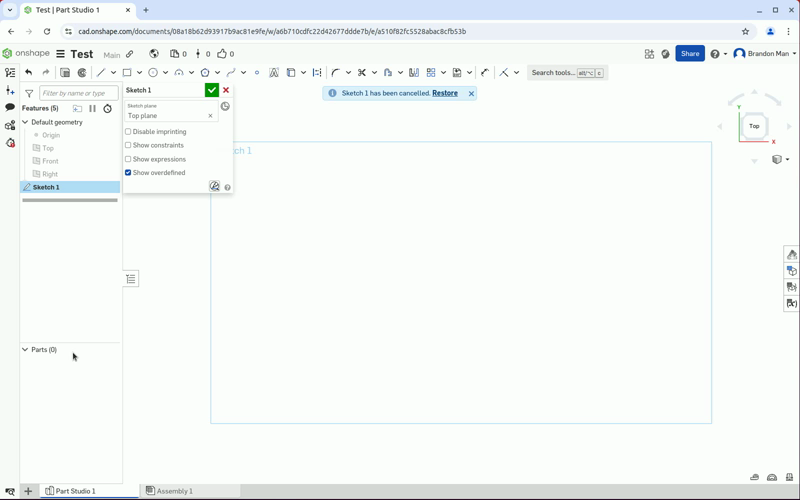
key(y)
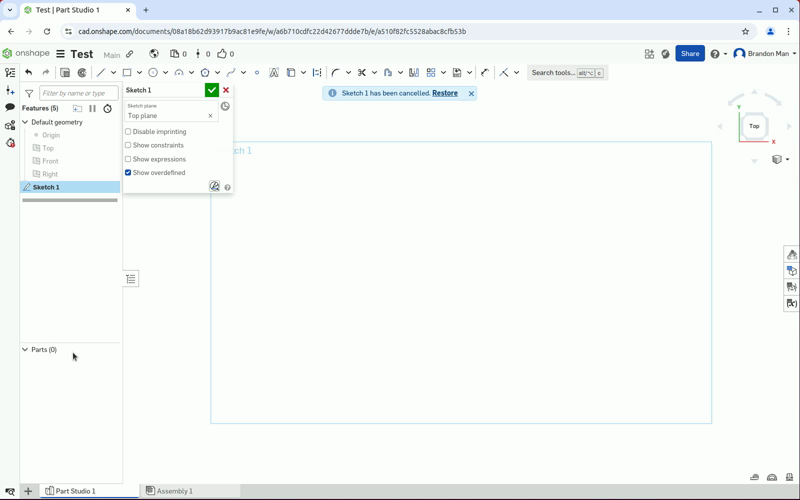
key(l)
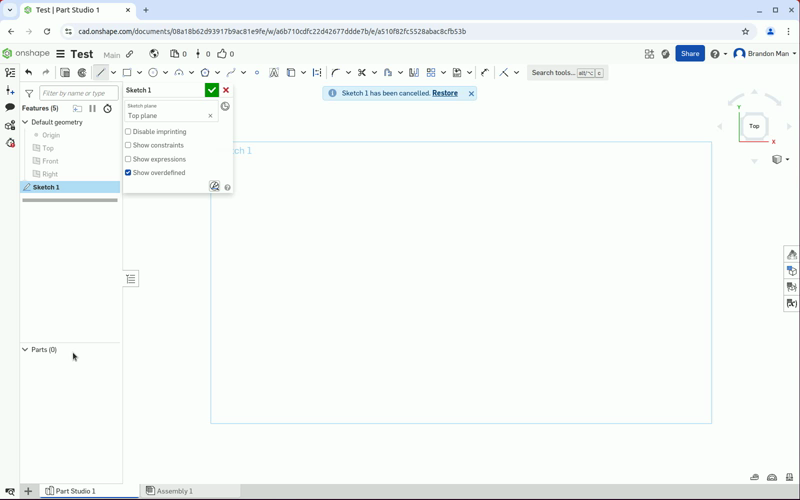
key_down(shift)
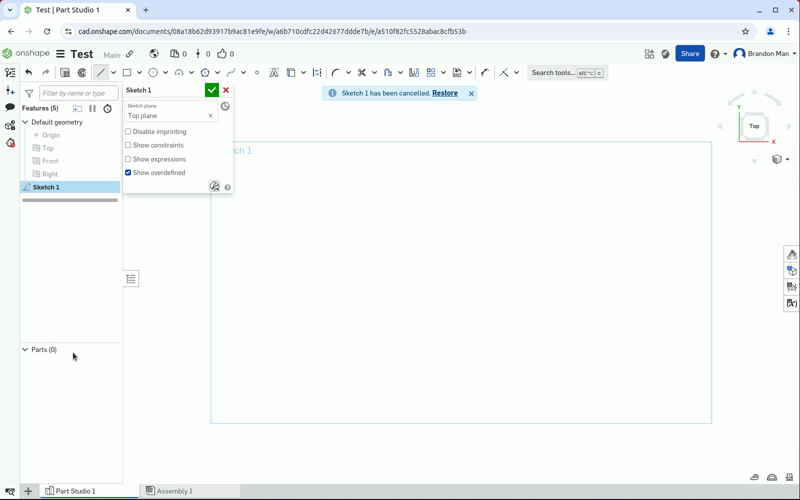
mouse_move(348, 326)
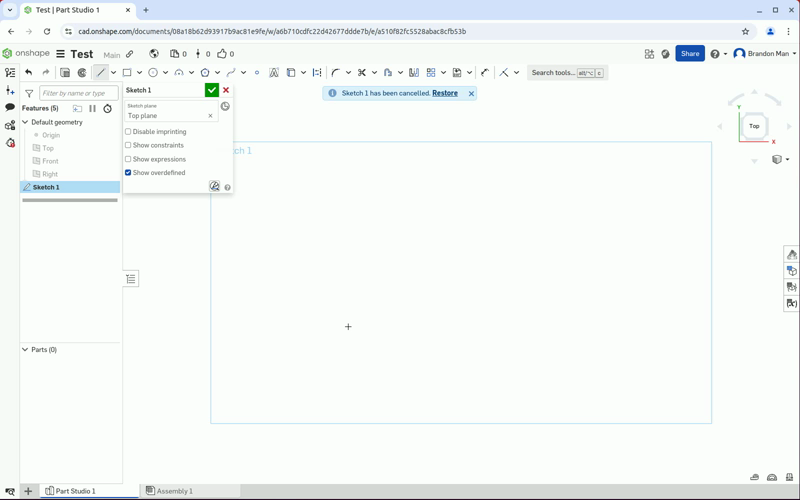
click(348, 326)
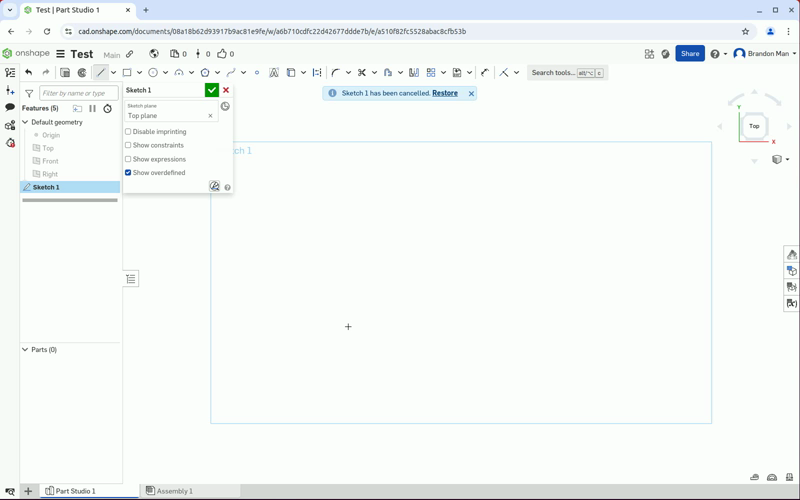
key_up(shift)
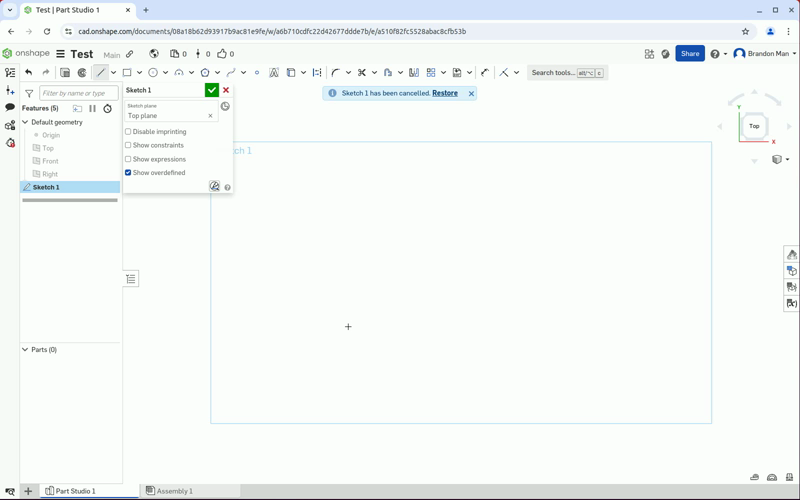
key_down(shift)
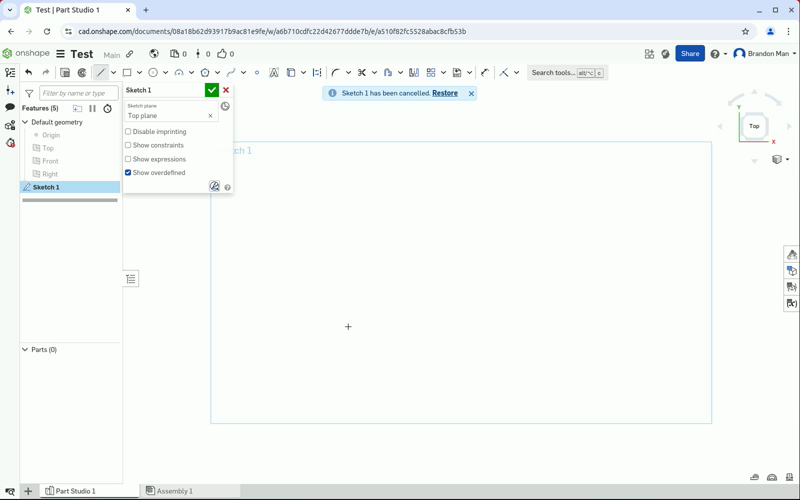
mouse_move(572, 326)
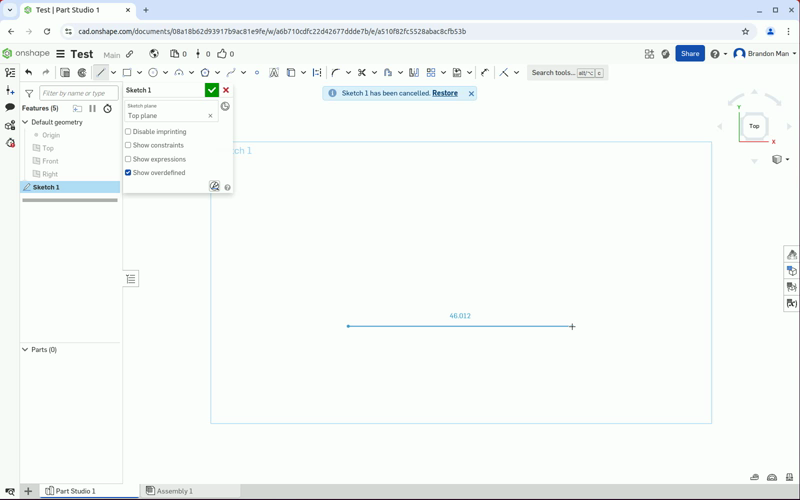
click(572, 326)
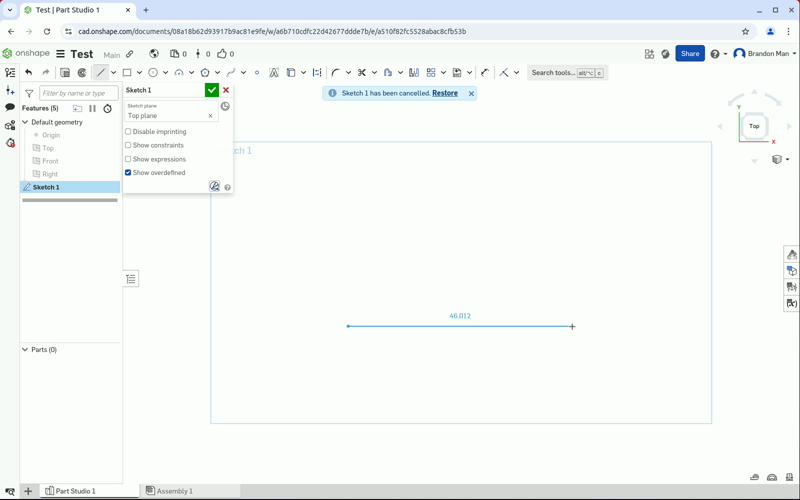
key_up(shift)
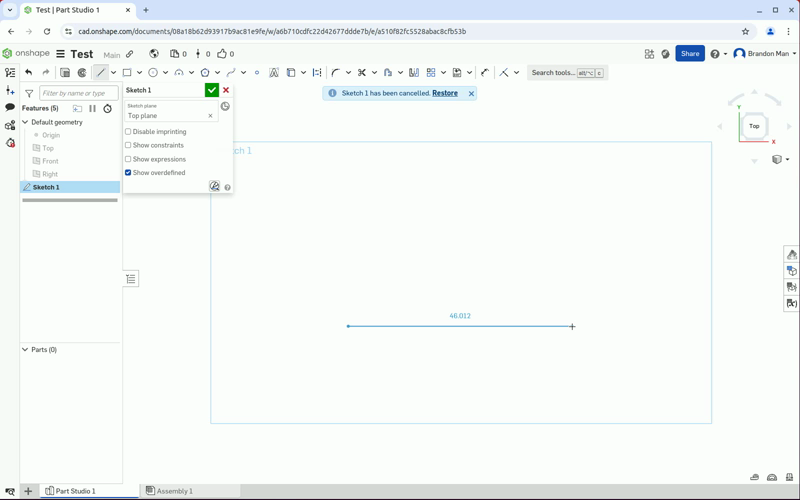
key_down(shift)
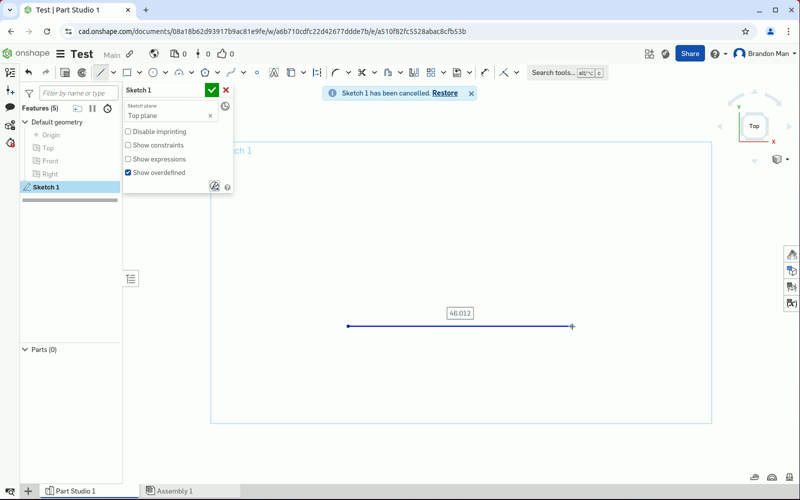
mouse_move(572, 241)
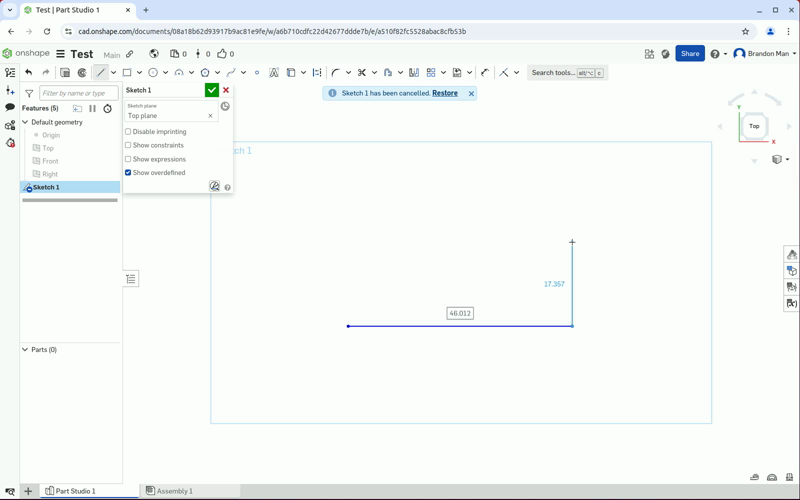
click(572, 241)
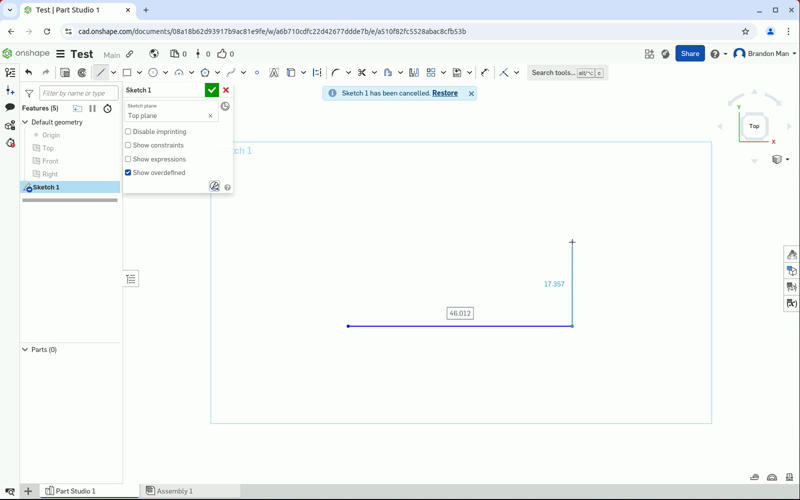
key_up(shift)
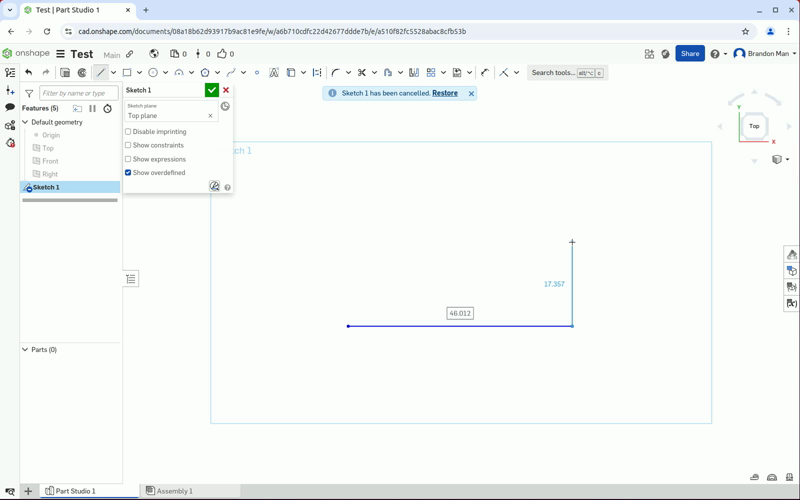
key_down(shift)
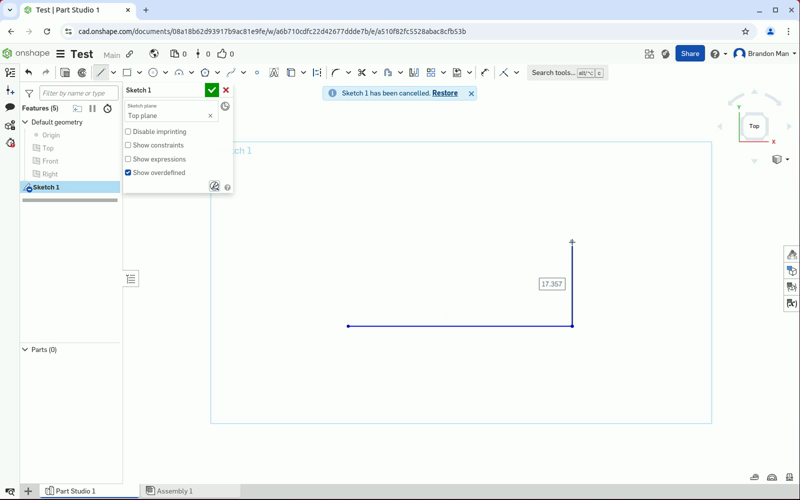
mouse_move(477, 241)
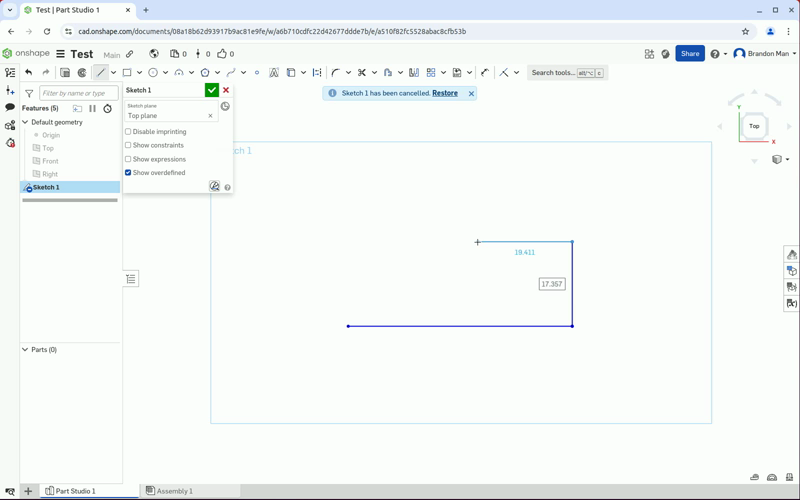
click(477, 241)
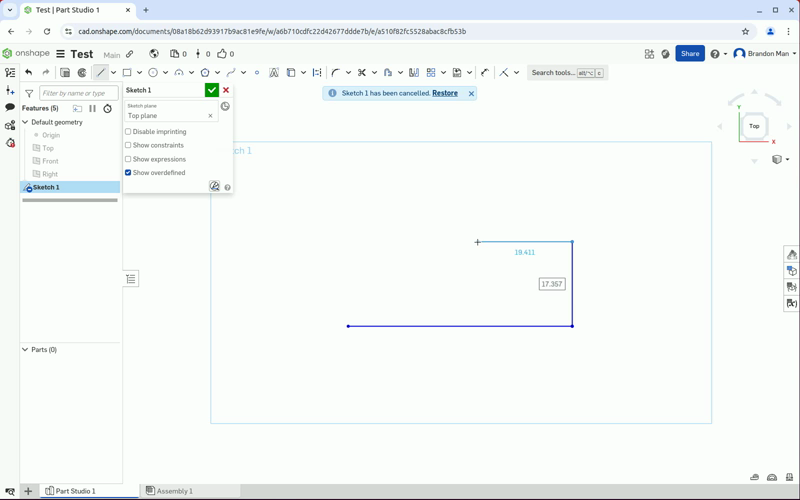
key_up(shift)
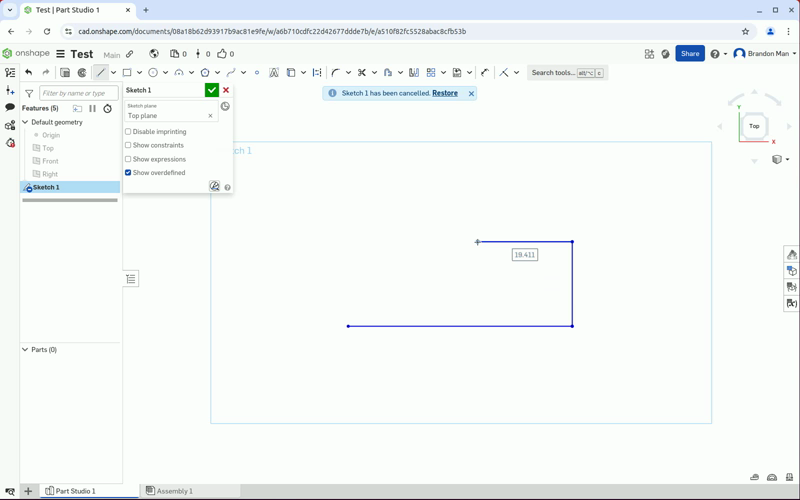
key_down(shift)
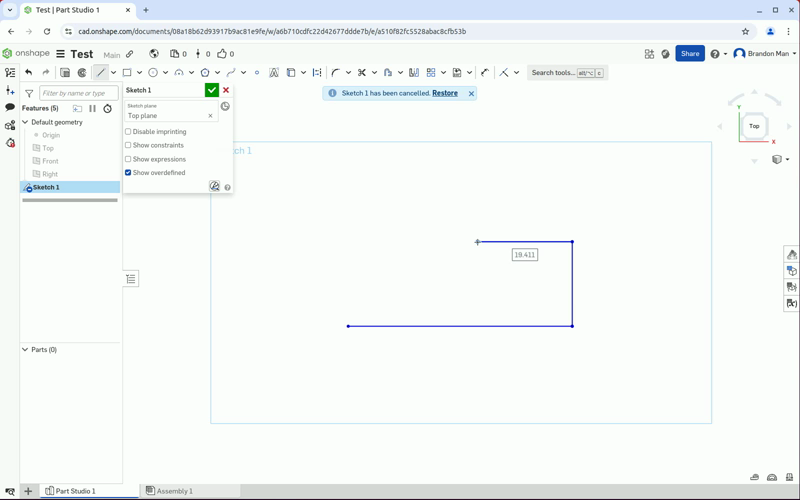
mouse_move(371, 241)
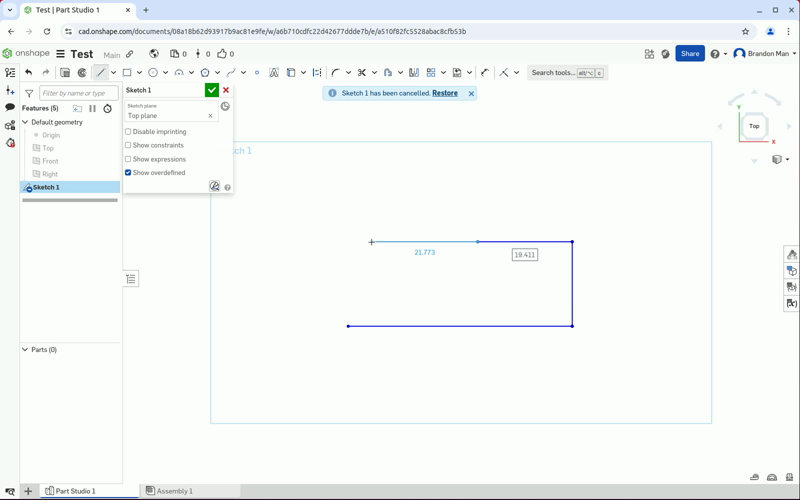
click(371, 241)
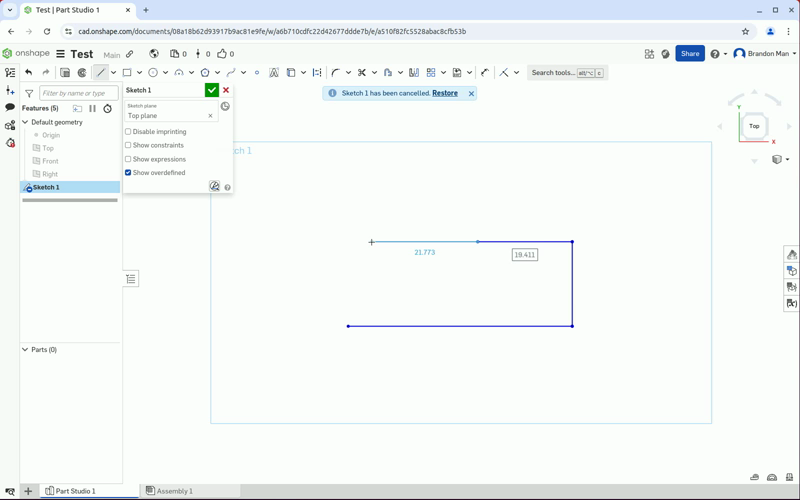
key_up(shift)
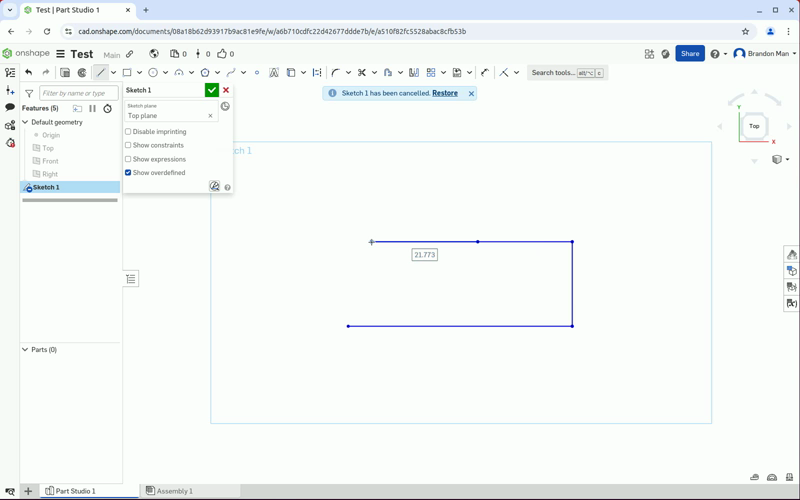
key_down(shift)
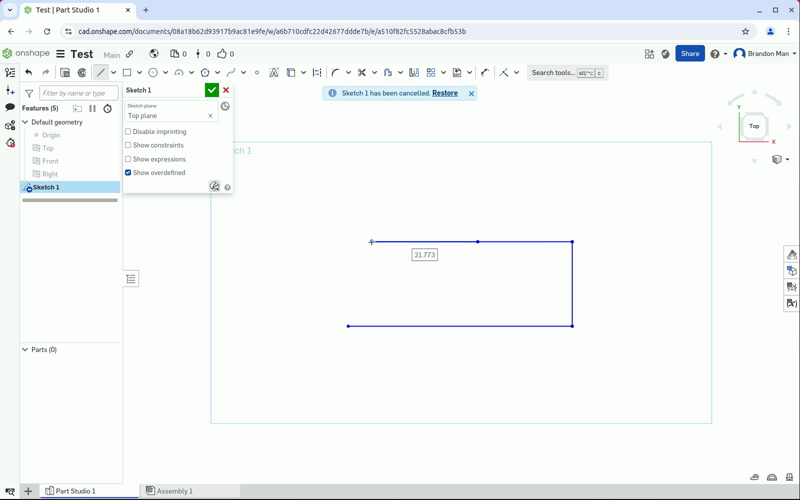
mouse_move(401, 241)
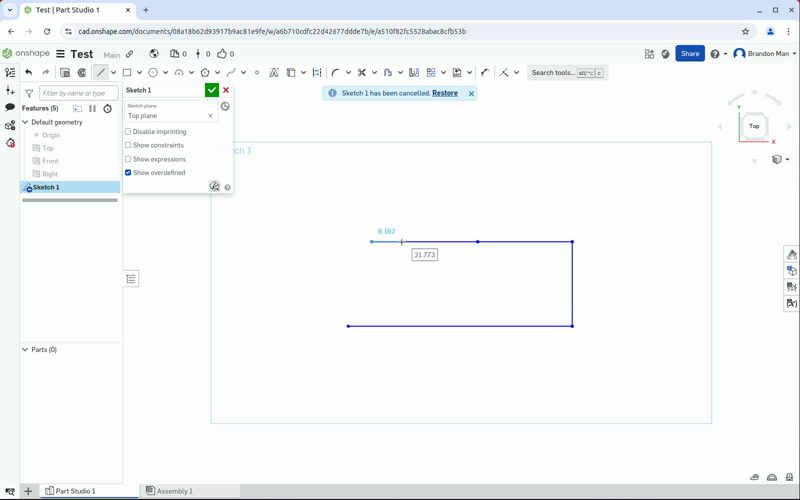
mouse_move(348, 241)
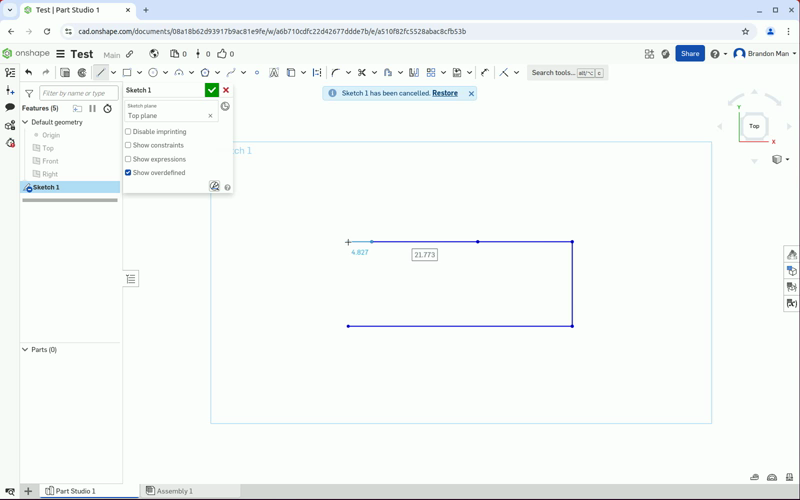
click(348, 241)
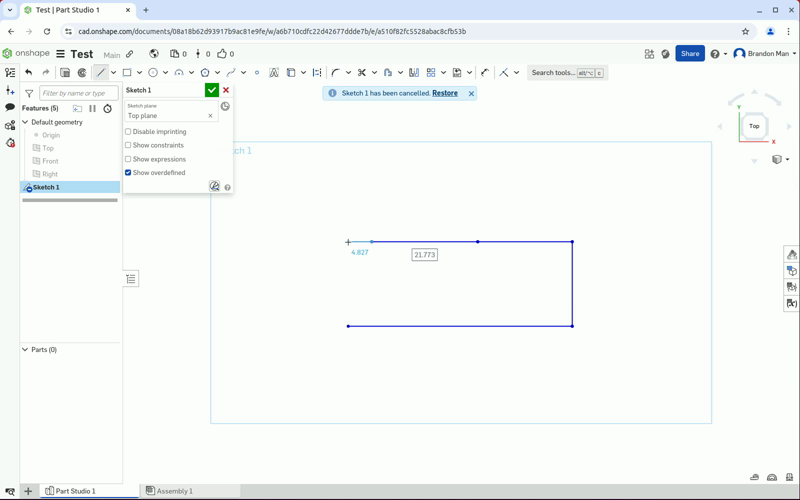
key_up(shift)
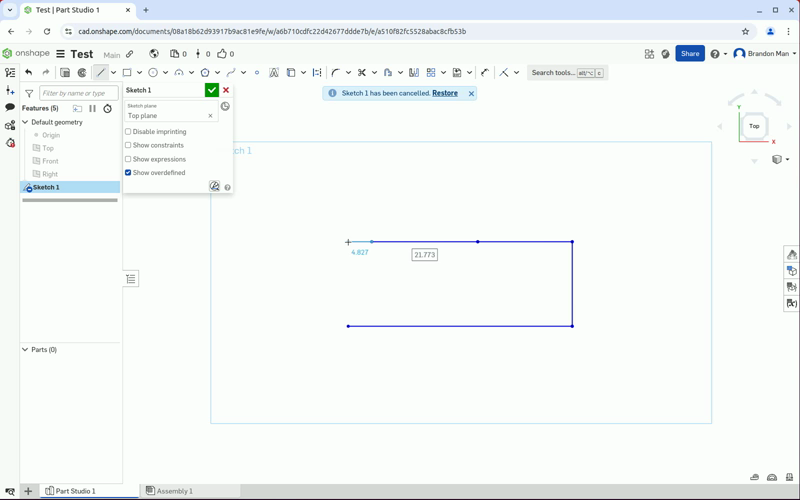
key_down(shift)
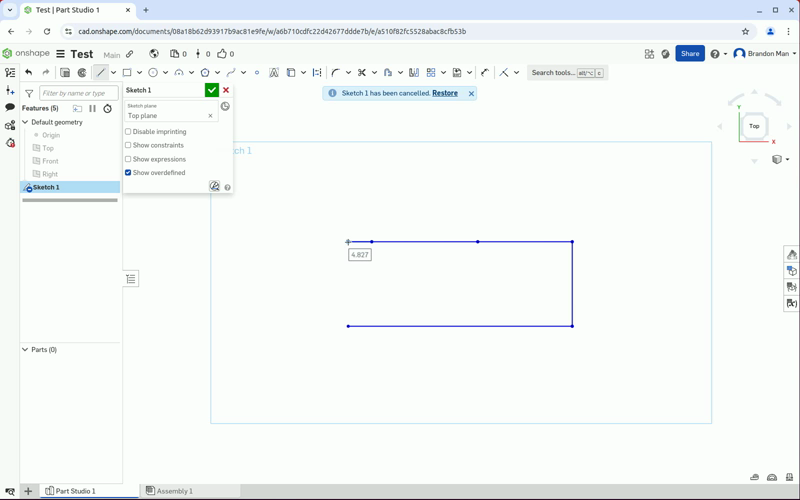
mouse_move(348, 326)
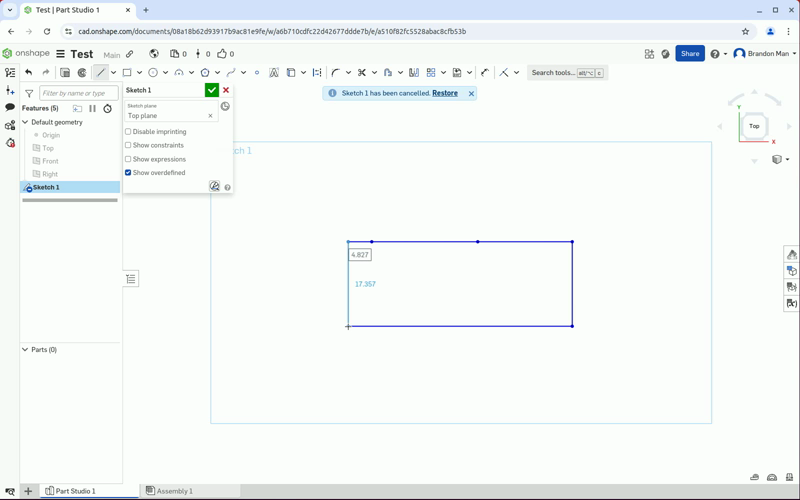
key_up(shift)
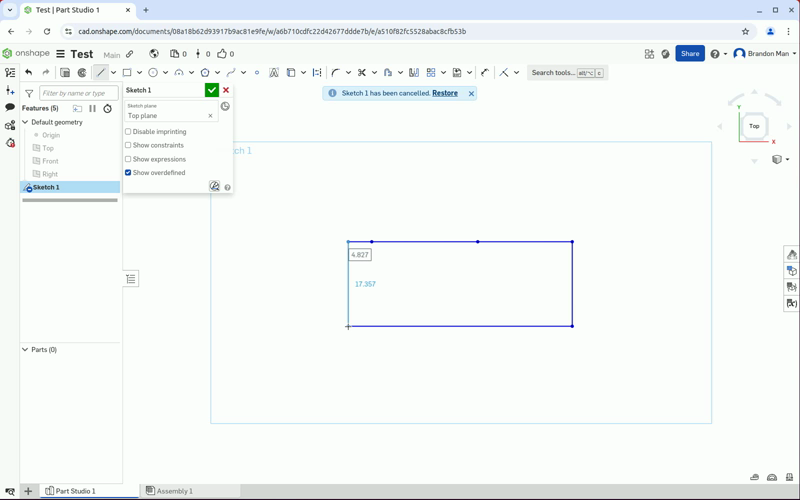
click(348, 326)
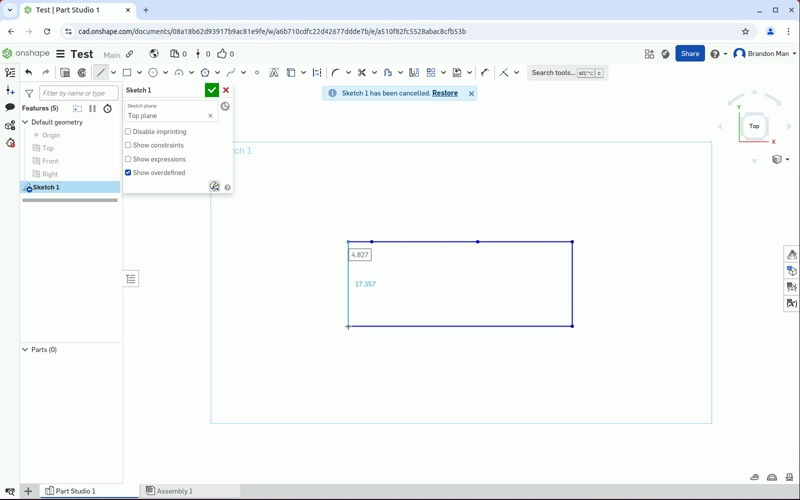
key(esc)
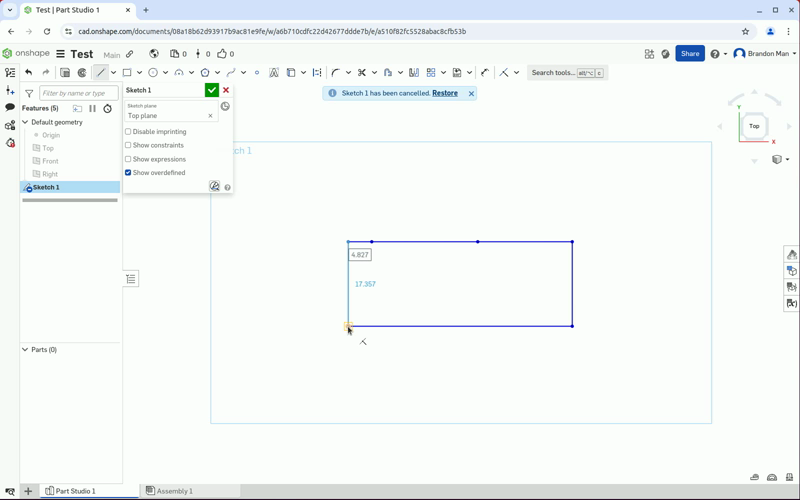
mouse_move(425, 276)
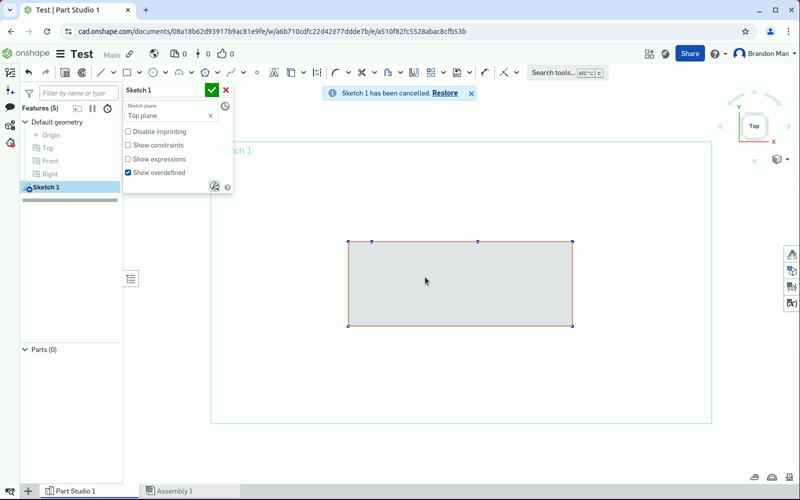
click(425, 276)
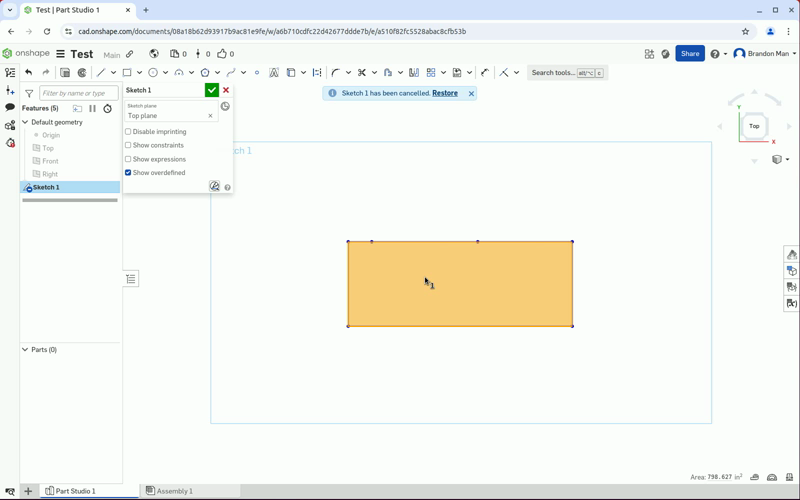
mouse_move(73, 352)
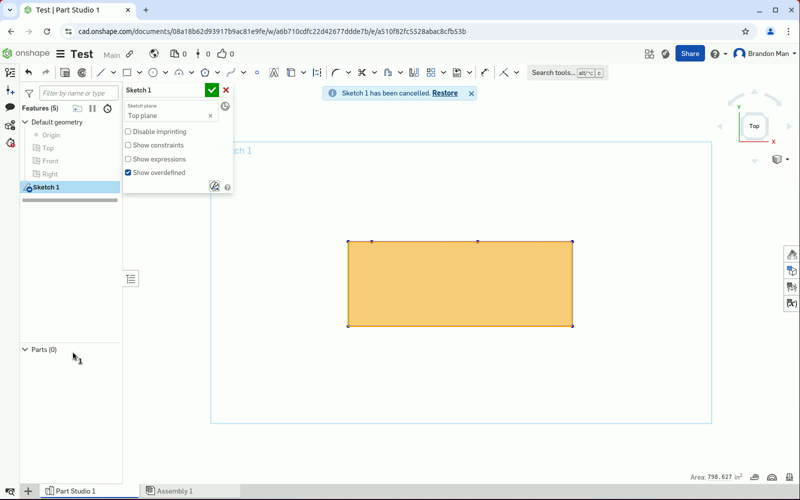
key(shift+y)
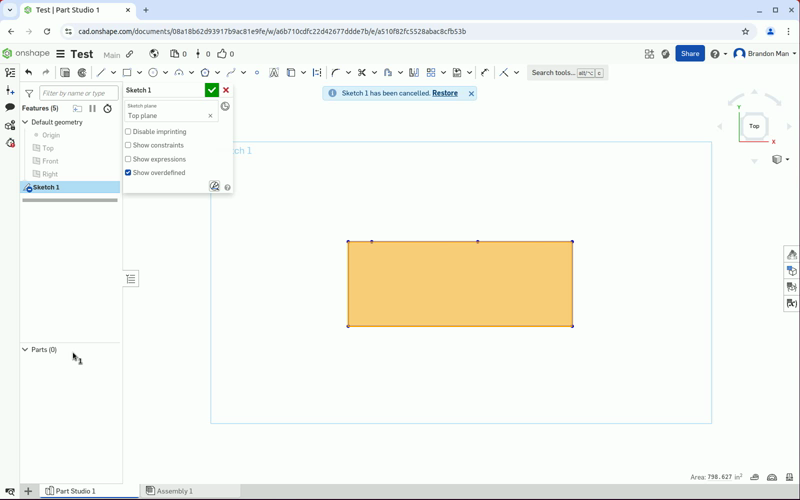
key(shift+e)
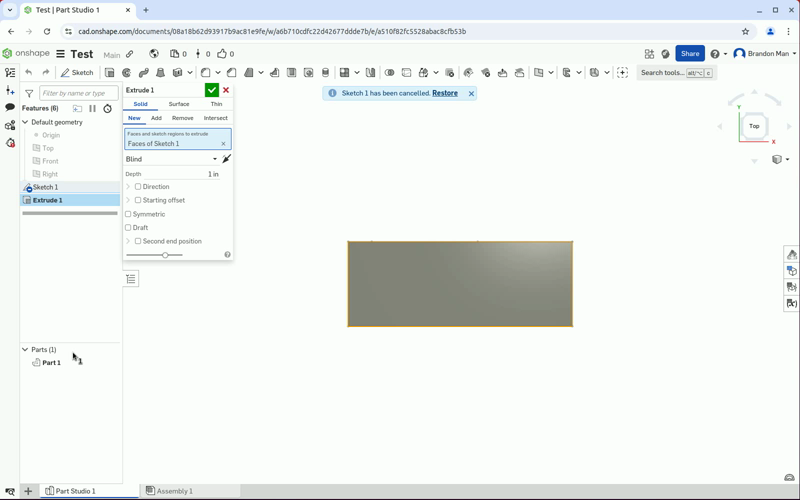
mouse_move(143, 106)
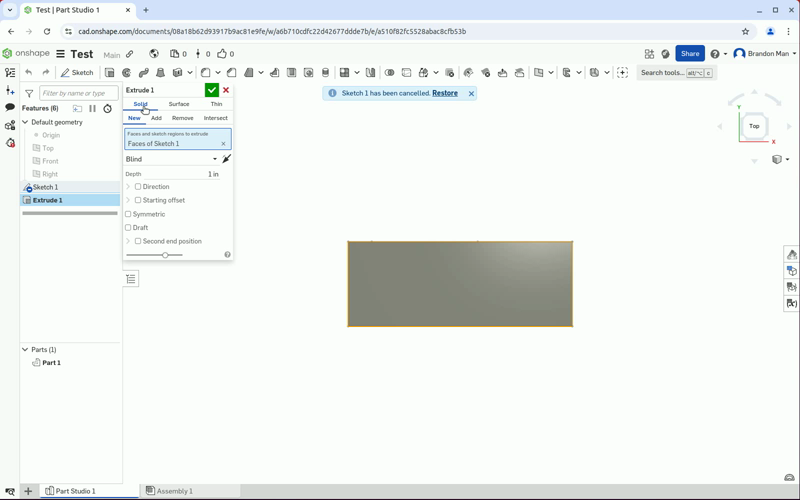
click(143, 106)
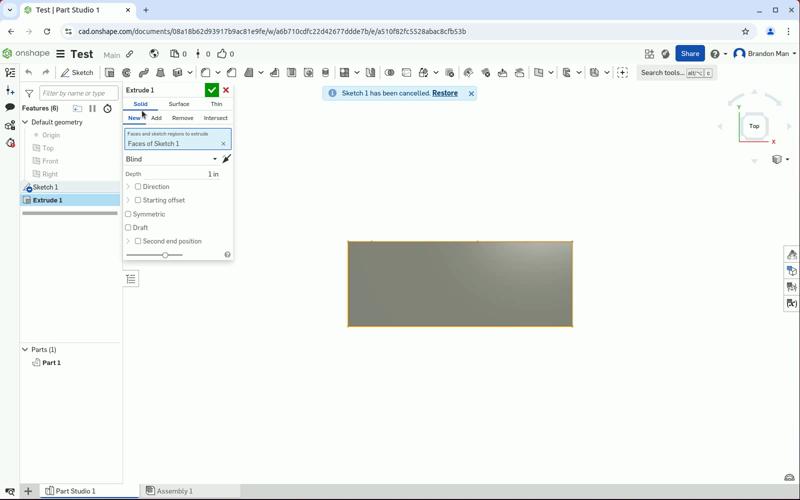
mouse_move(137, 120)
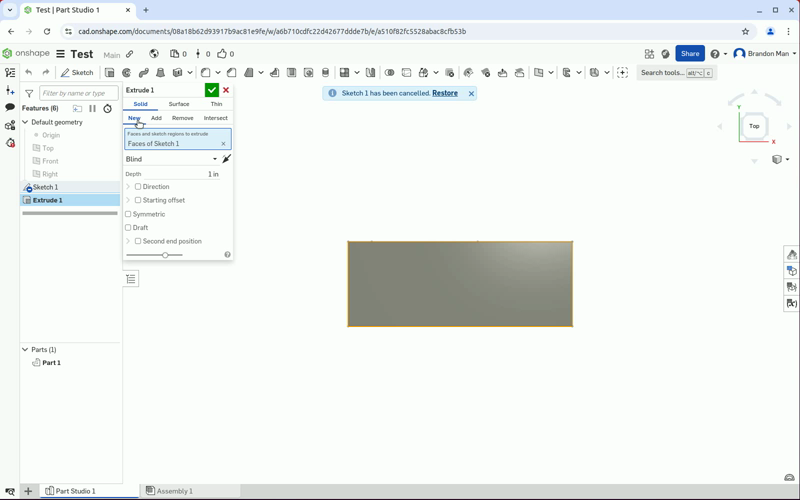
click(137, 120)
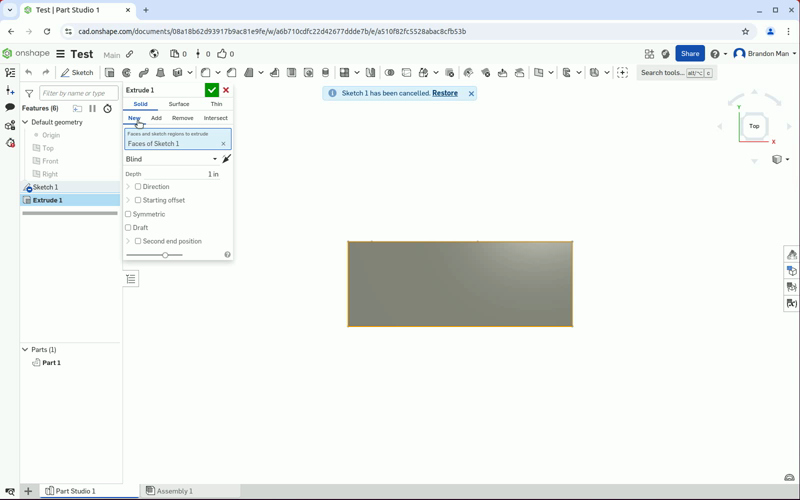
key(tab, 4)
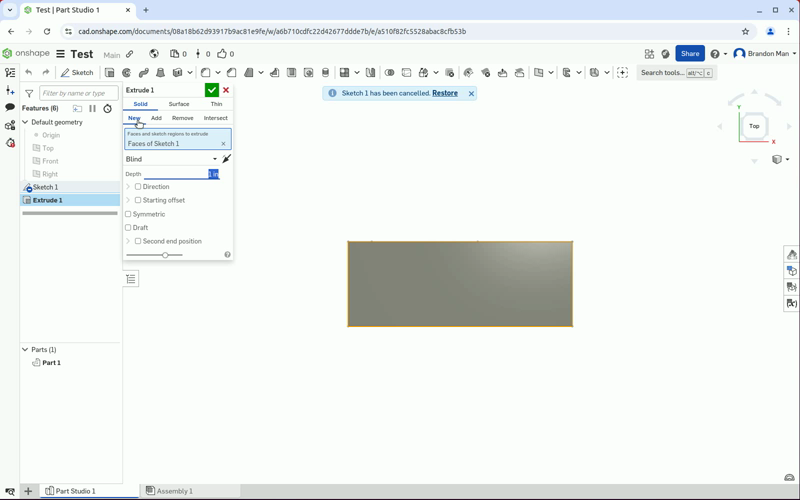
text(-2.166)
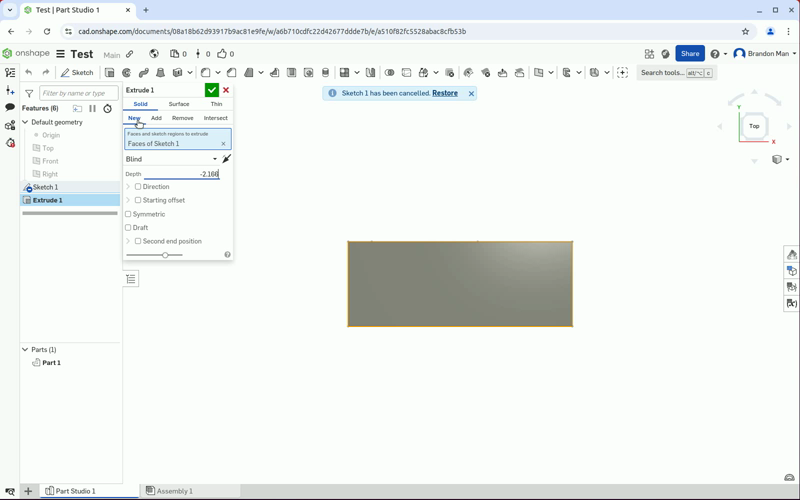
key(enter)
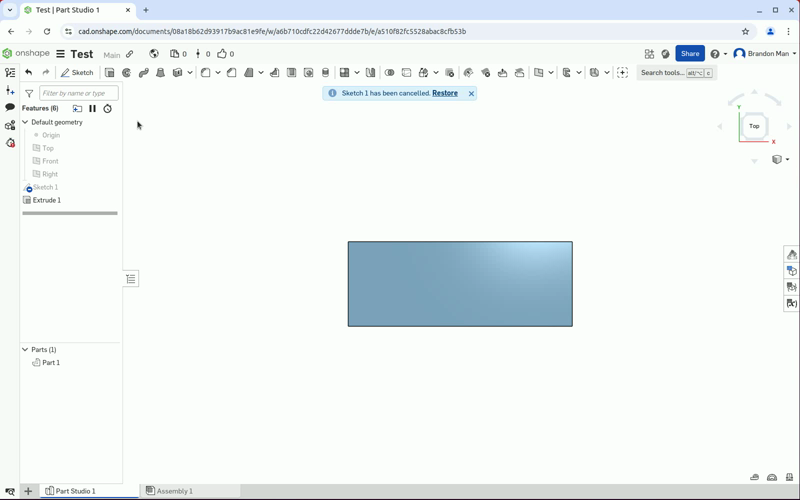
key(shift+h)
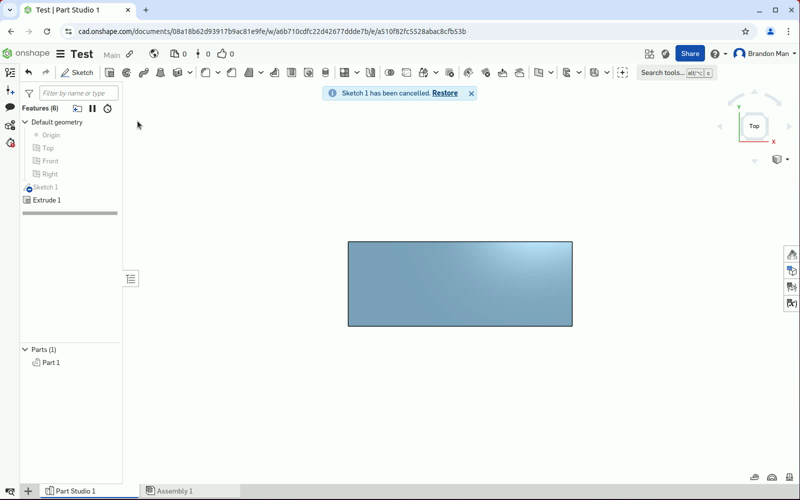
key(shift+h)
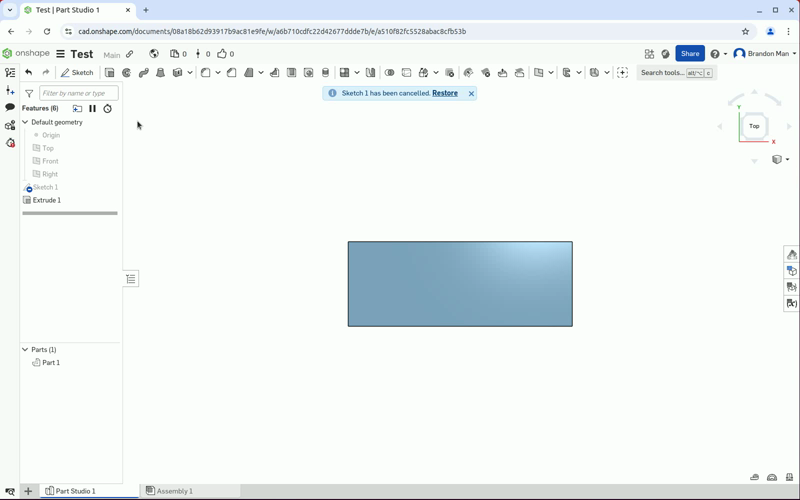
mouse_move(73, 189)
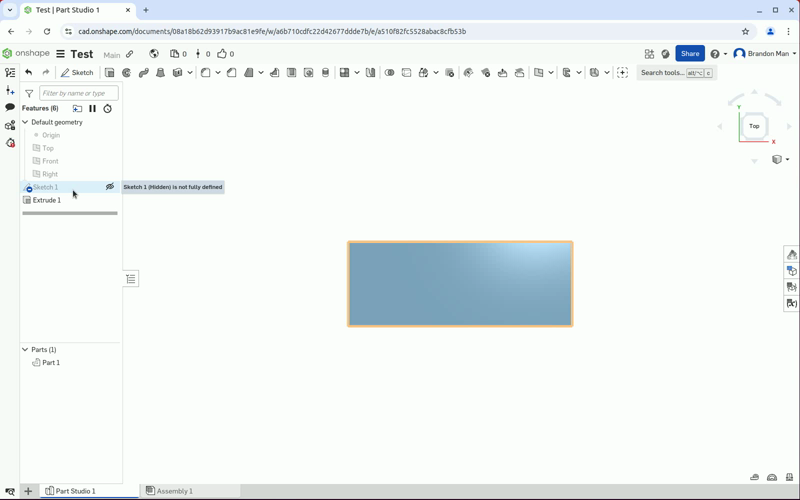
click(73, 189)
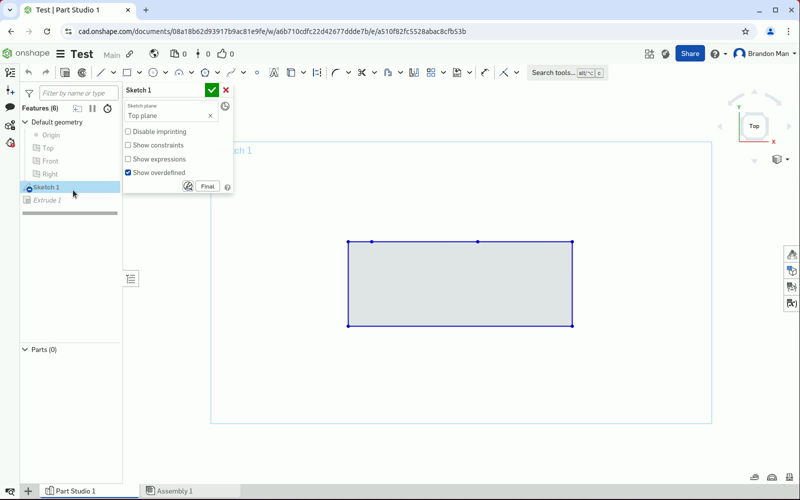
mouse_move(229, 92)
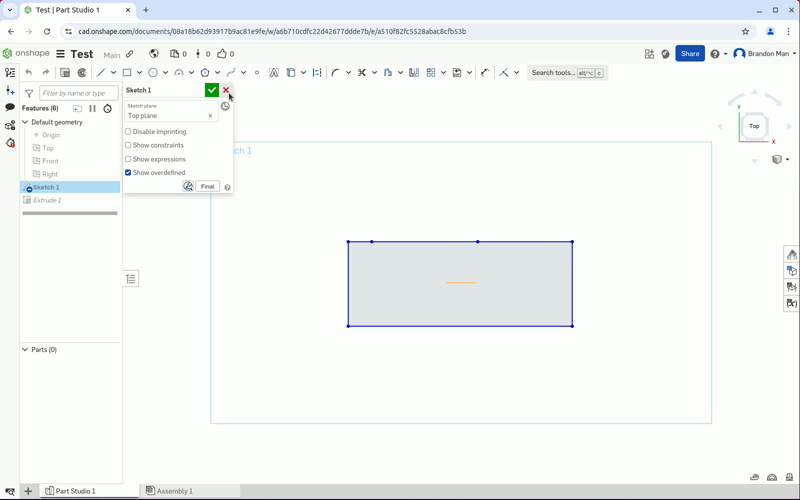
click(229, 92)
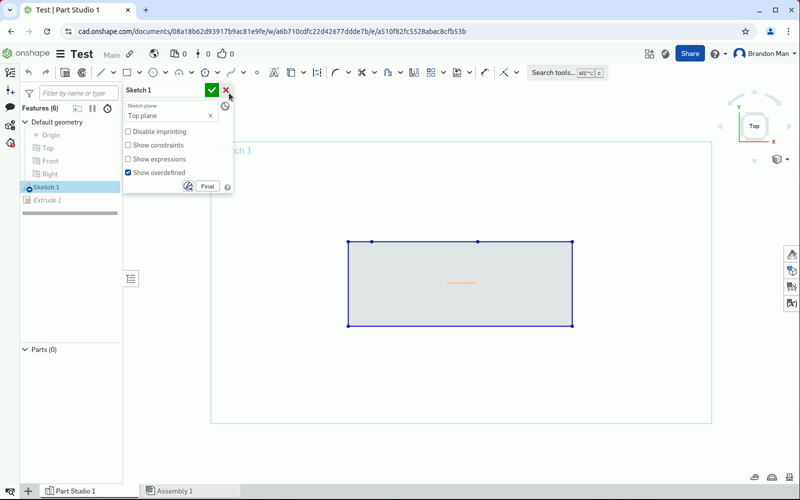
key(shift+s)
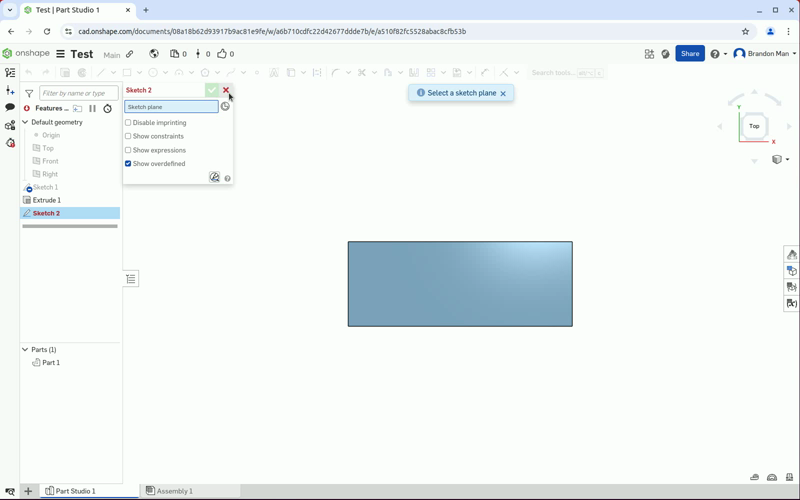
mouse_move(73, 150)
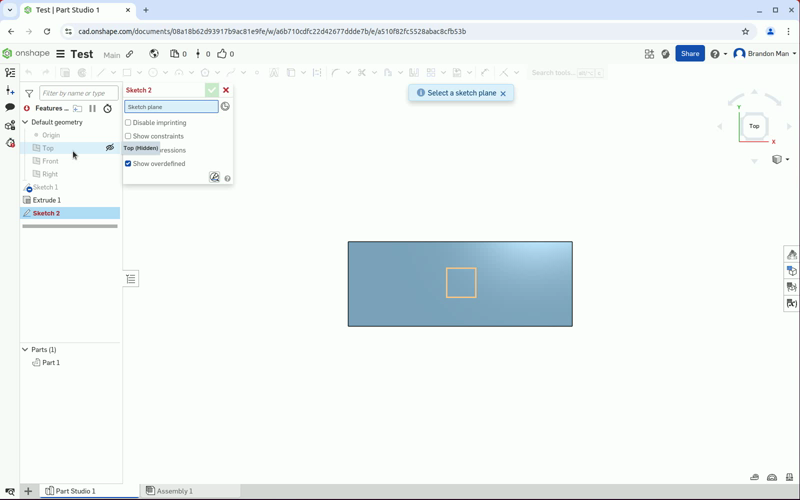
click(73, 150)
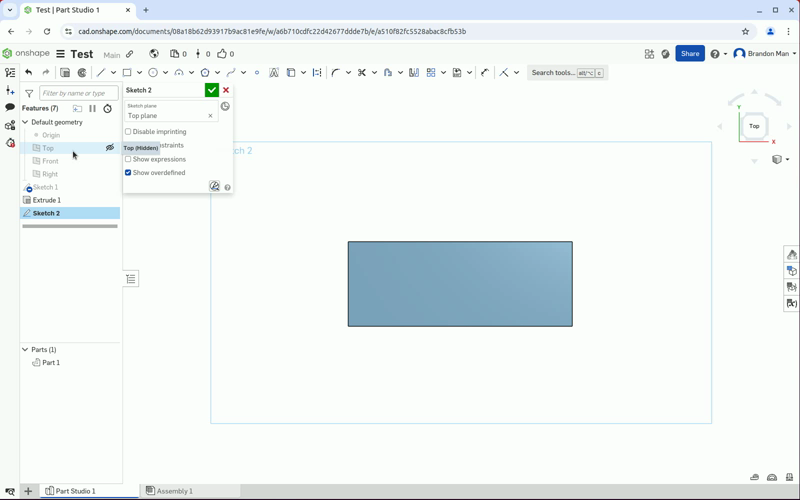
mouse_move(73, 352)
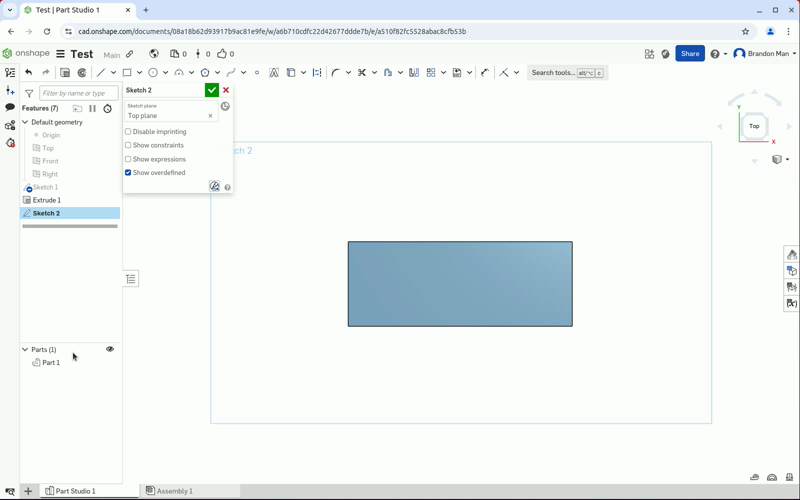
key(y)
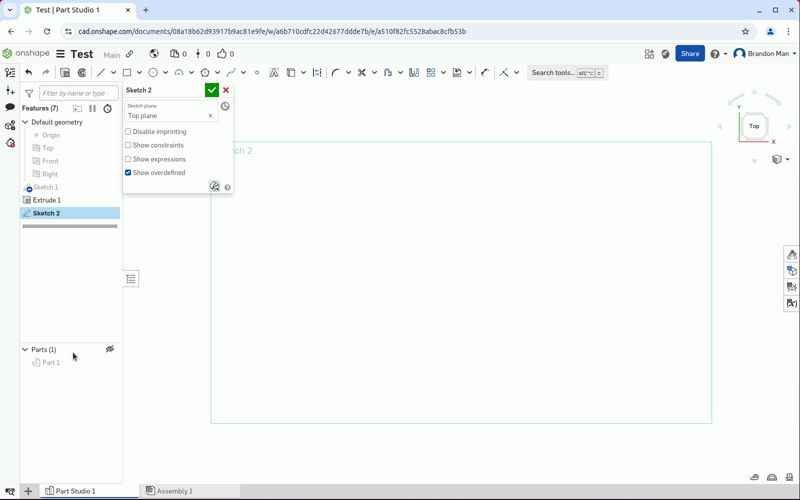
key(l)
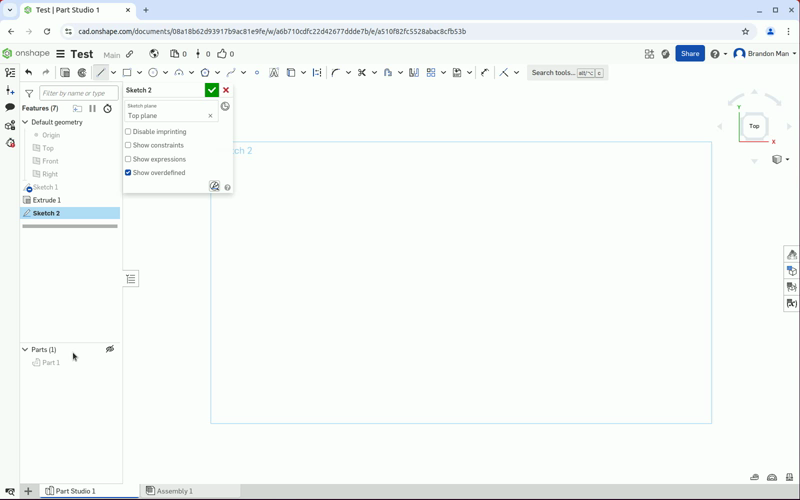
key_down(shift)
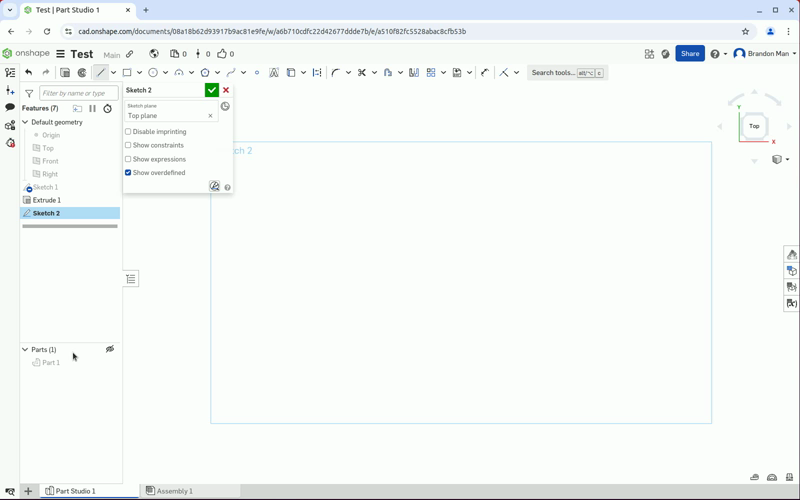
mouse_move(348, 326)
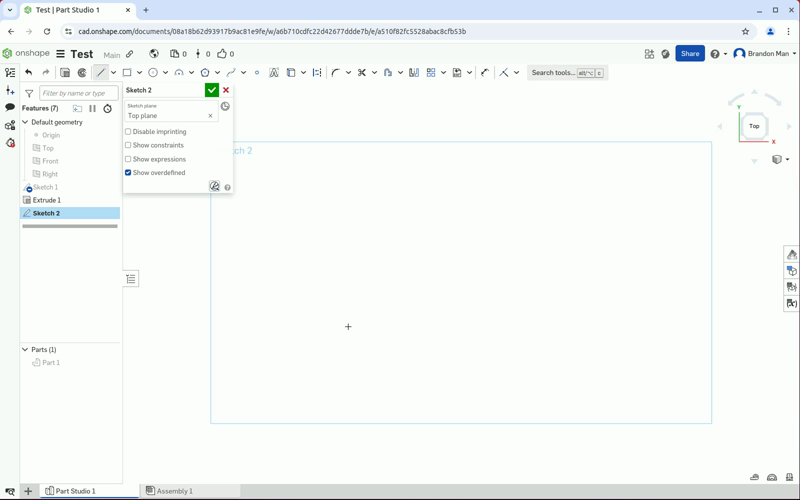
click(348, 326)
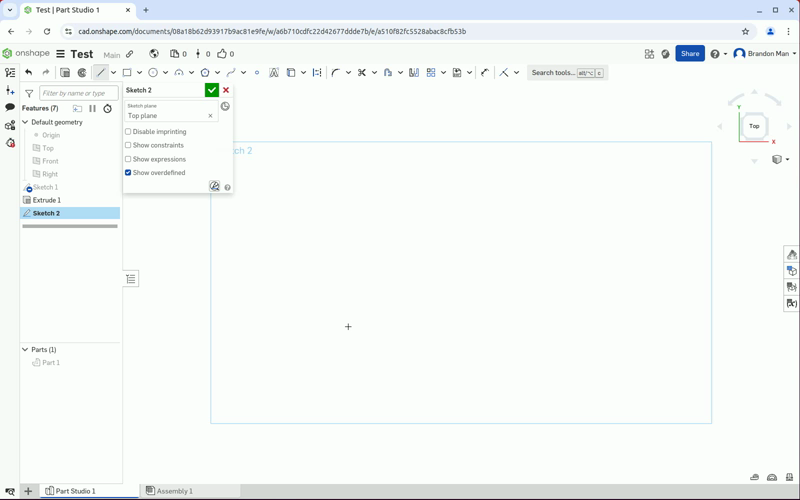
key_up(shift)
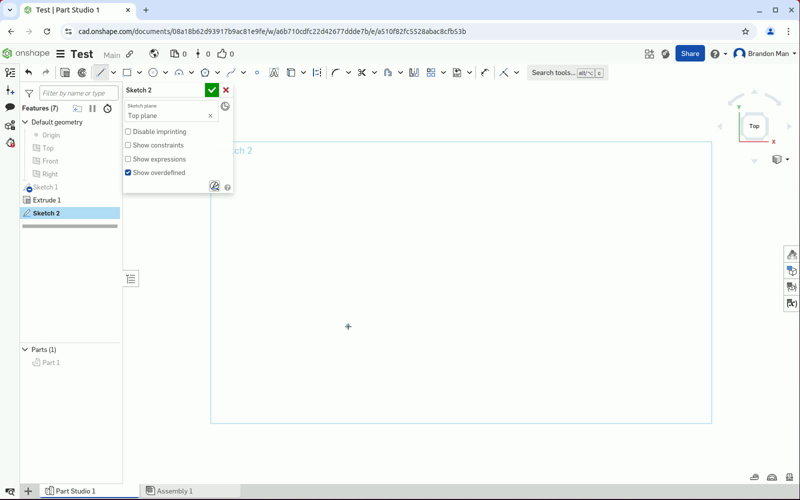
key_down(shift)
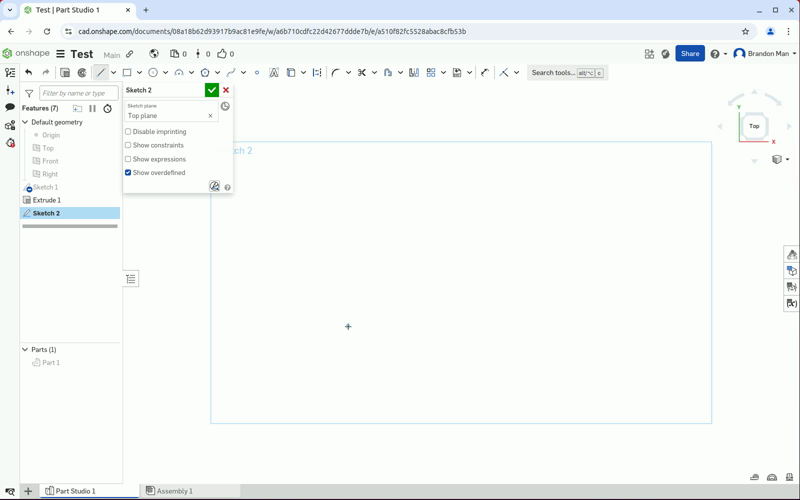
mouse_move(572, 326)
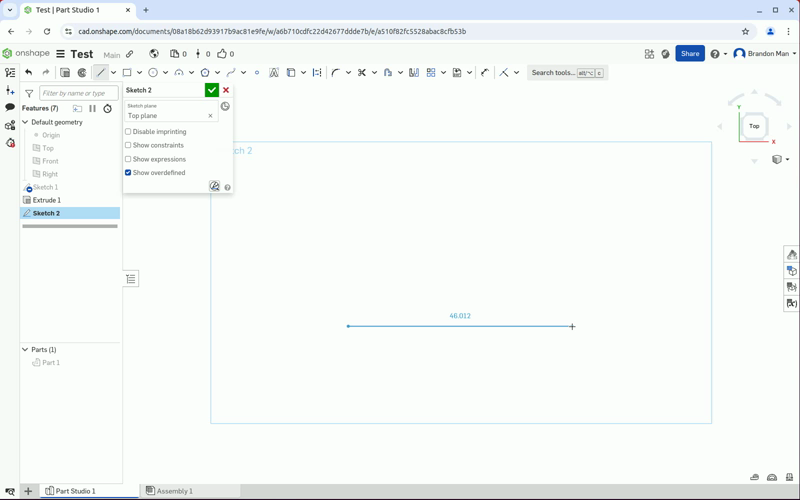
click(572, 326)
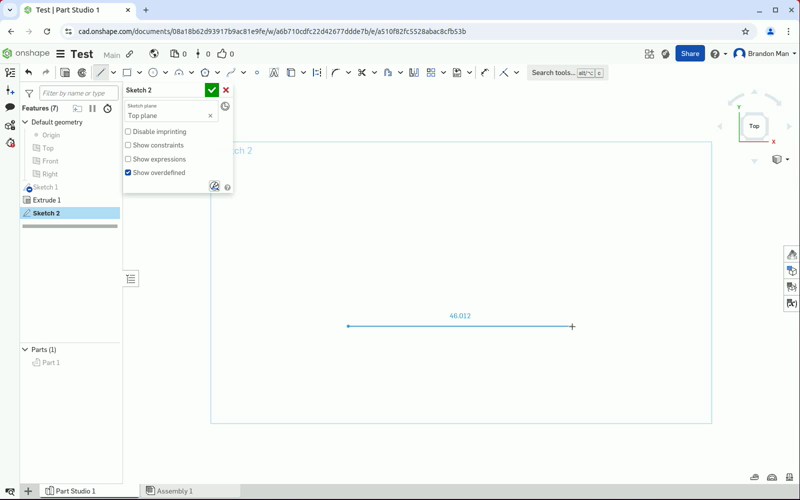
key_up(shift)
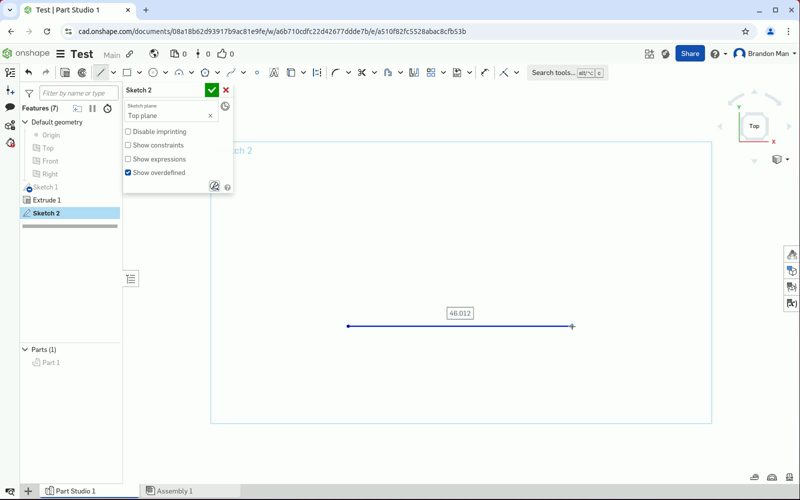
key_down(shift)
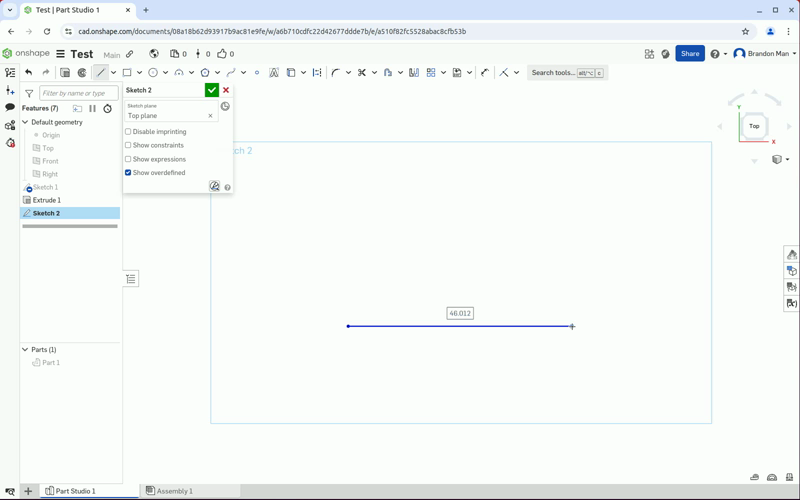
mouse_move(572, 241)
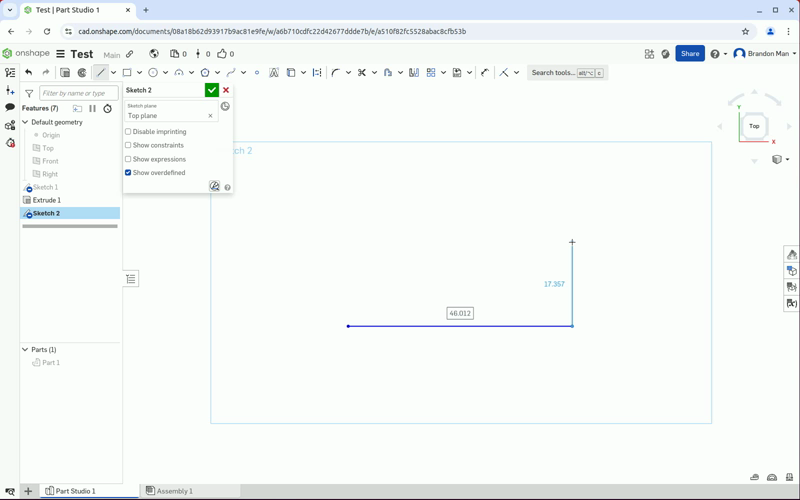
click(572, 241)
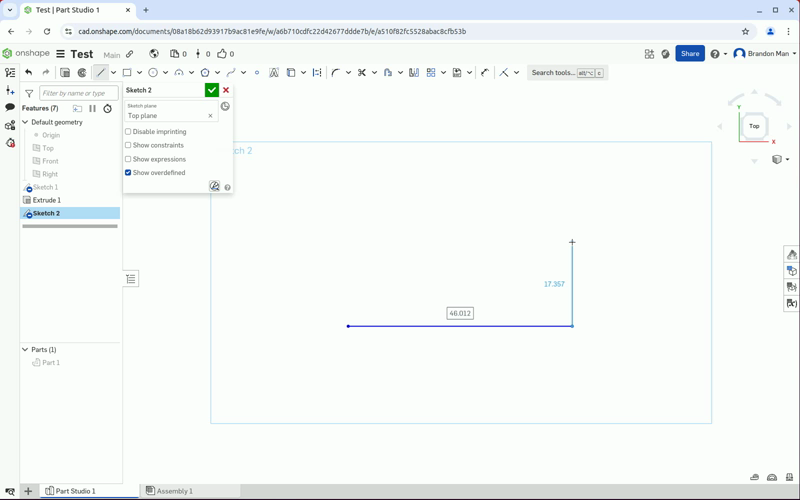
key_up(shift)
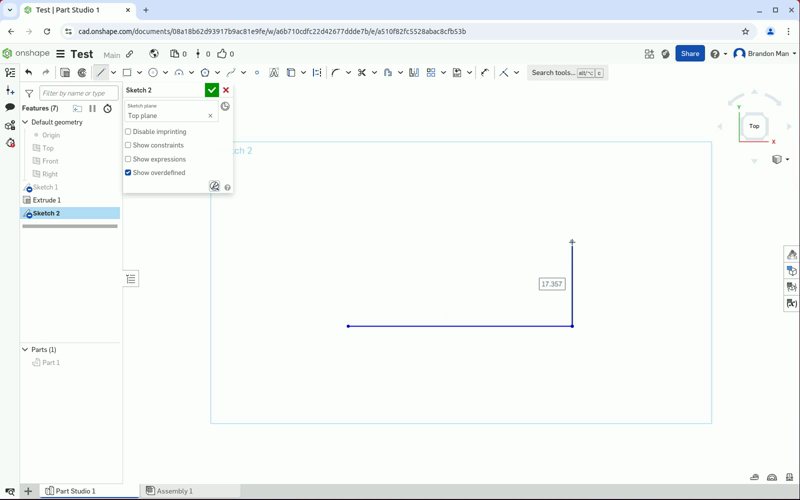
key_down(shift)
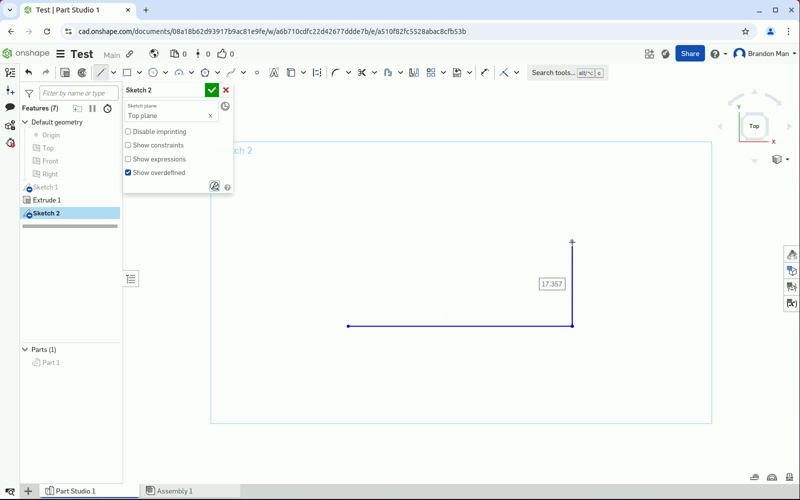
mouse_move(477, 241)
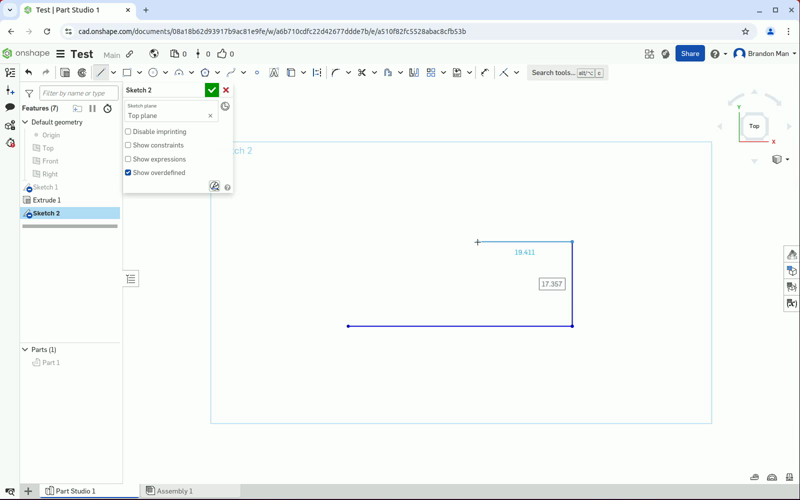
click(477, 241)
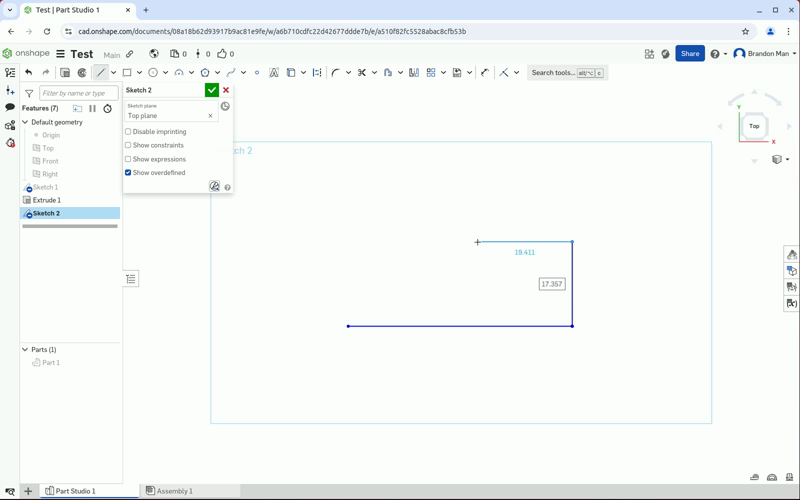
key_up(shift)
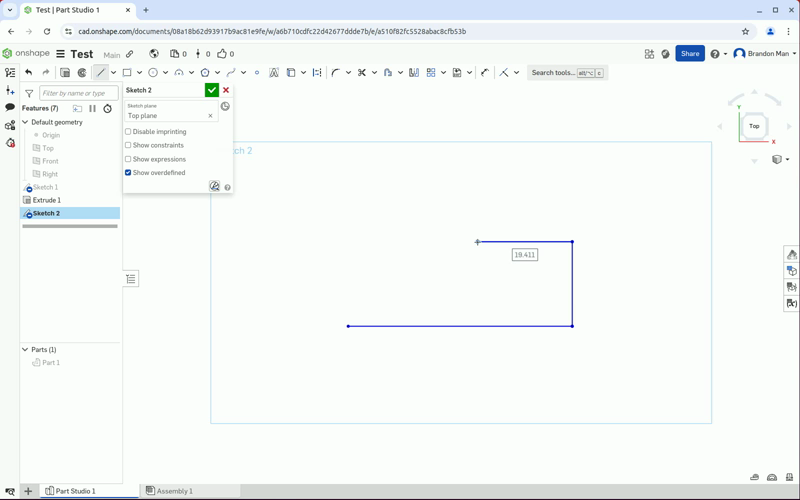
key_down(shift)
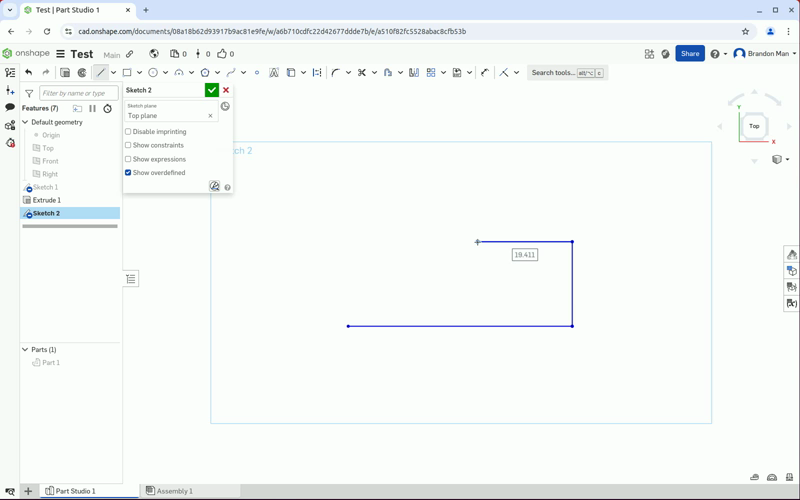
mouse_move(371, 241)
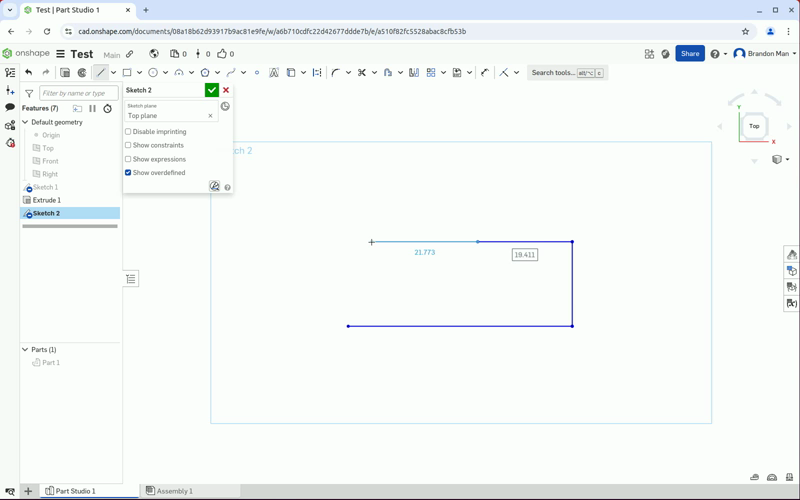
click(371, 241)
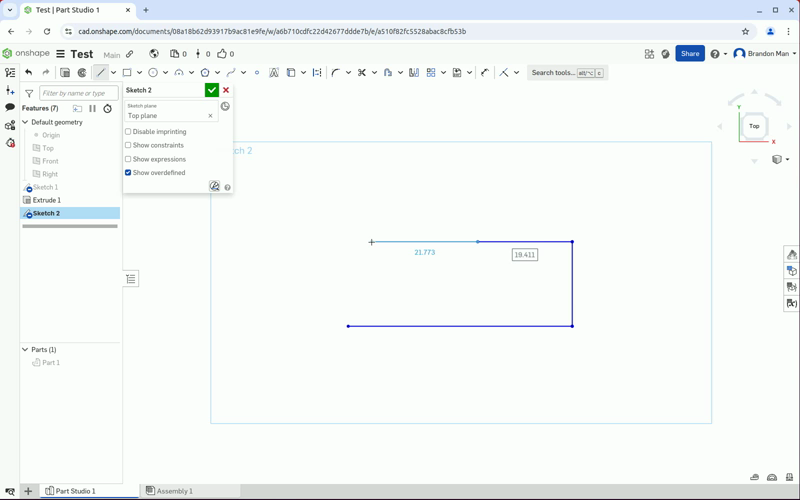
key_up(shift)
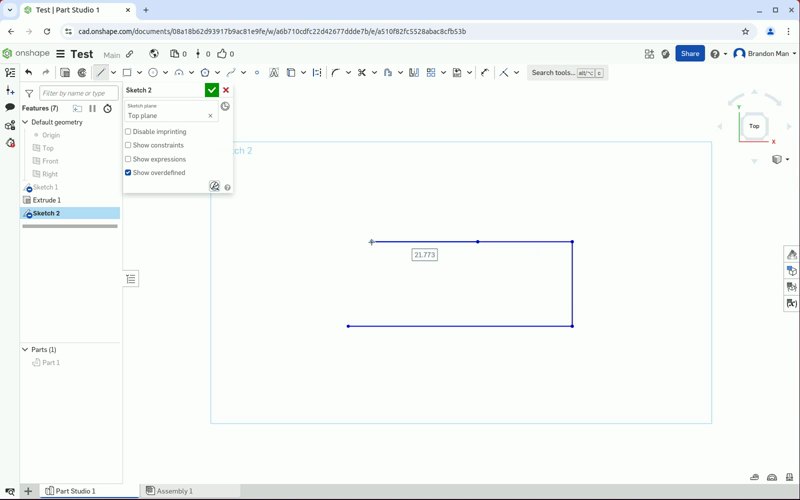
key_down(shift)
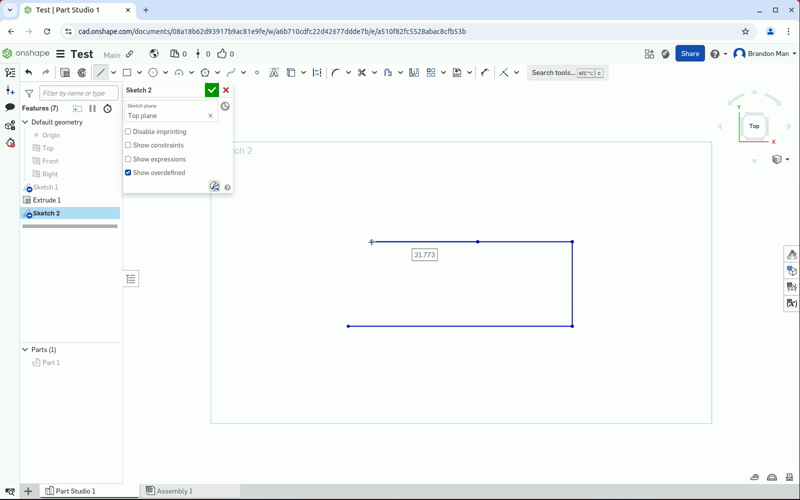
mouse_move(401, 241)
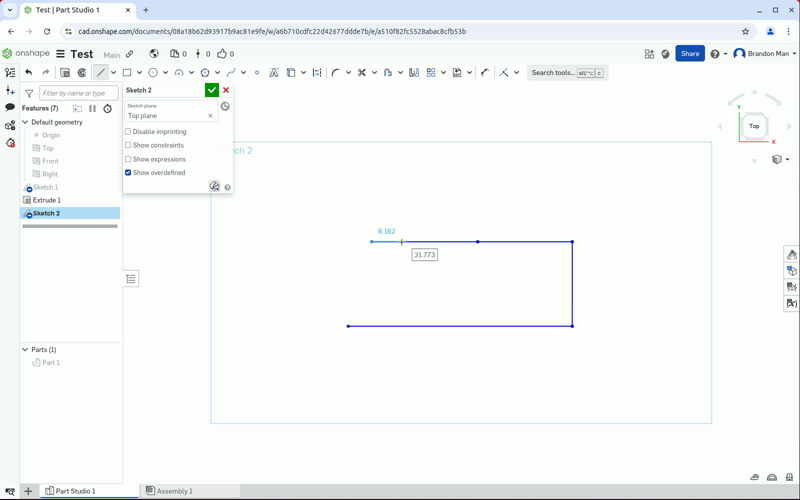
mouse_move(348, 241)
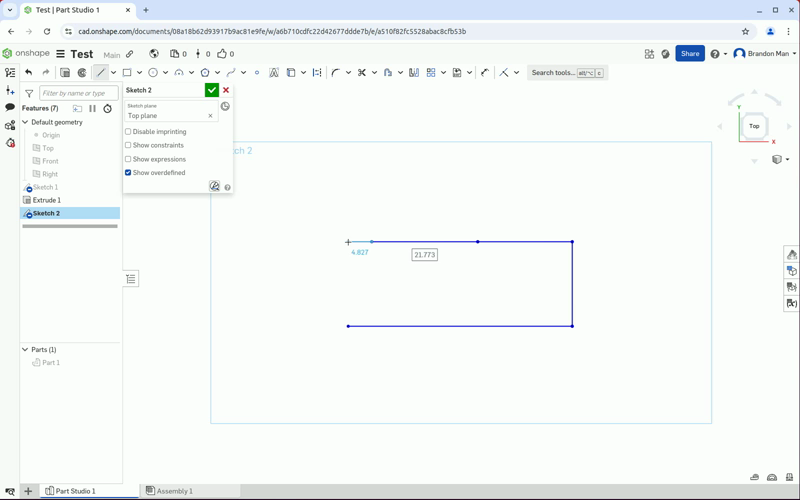
click(348, 241)
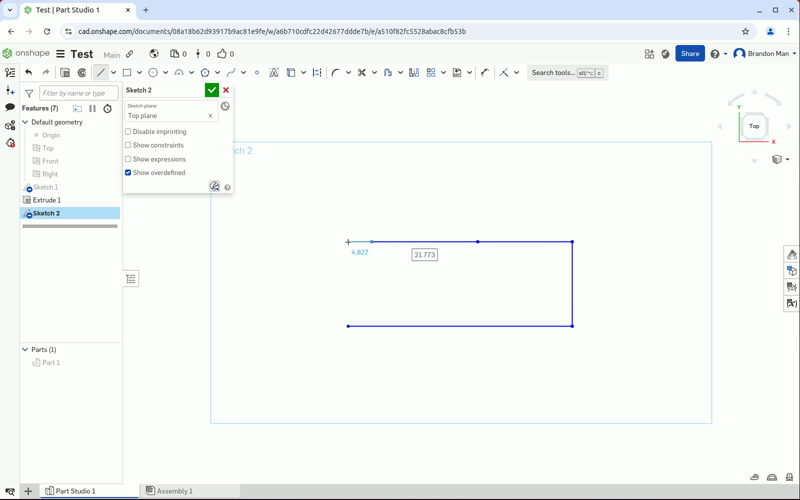
key_up(shift)
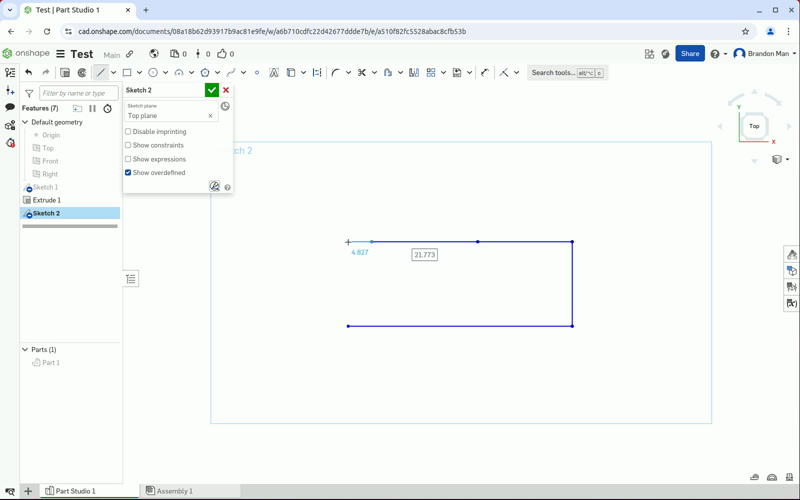
key_down(shift)
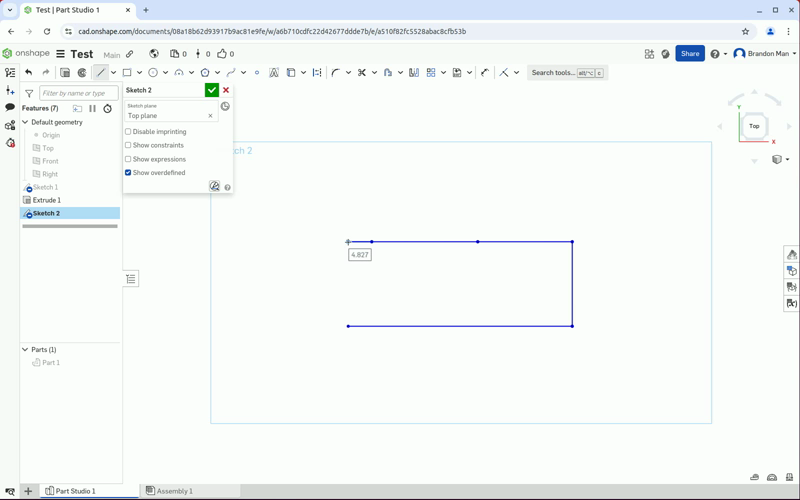
mouse_move(348, 326)
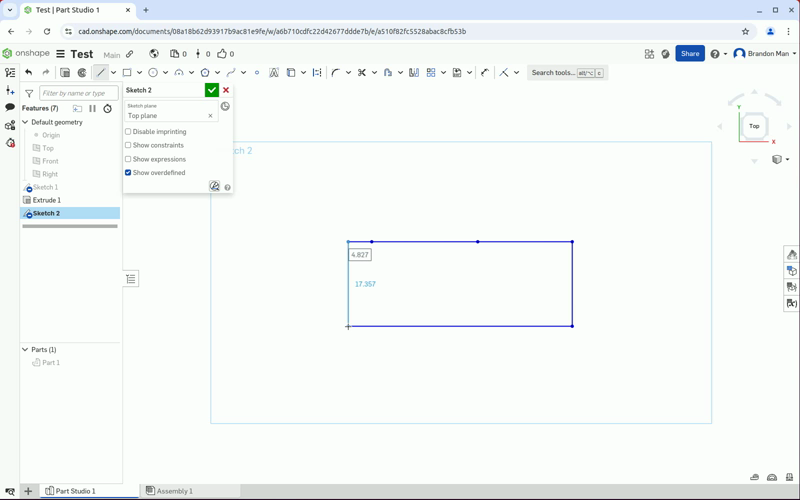
key_up(shift)
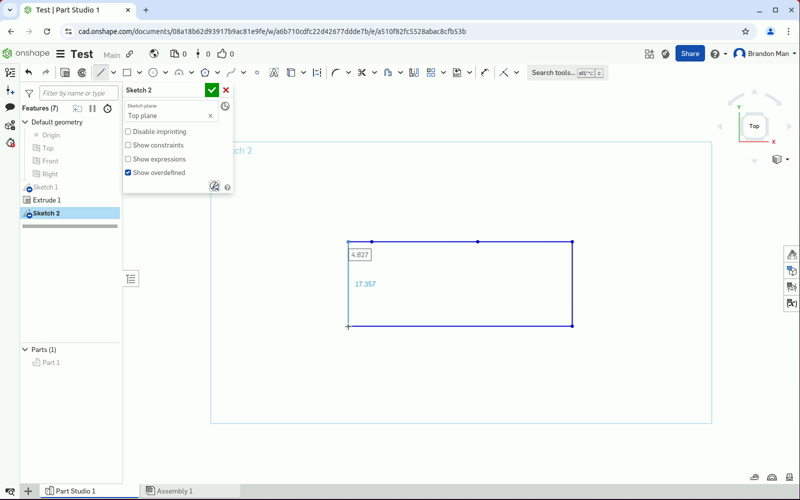
click(348, 326)
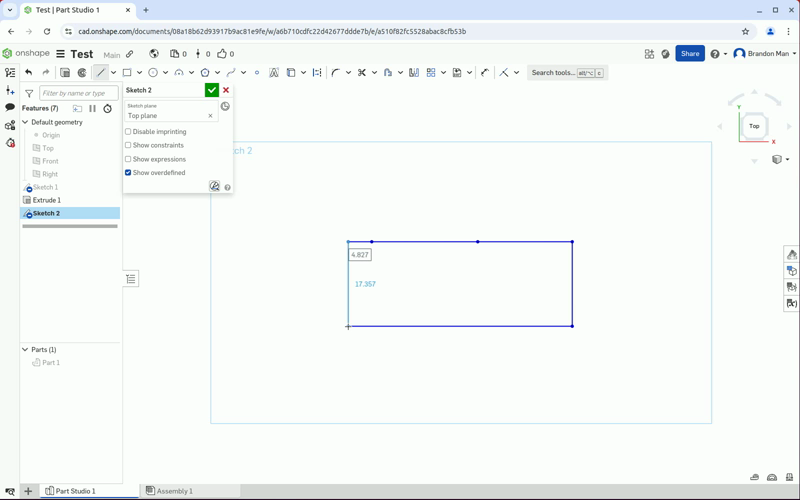
key(esc)
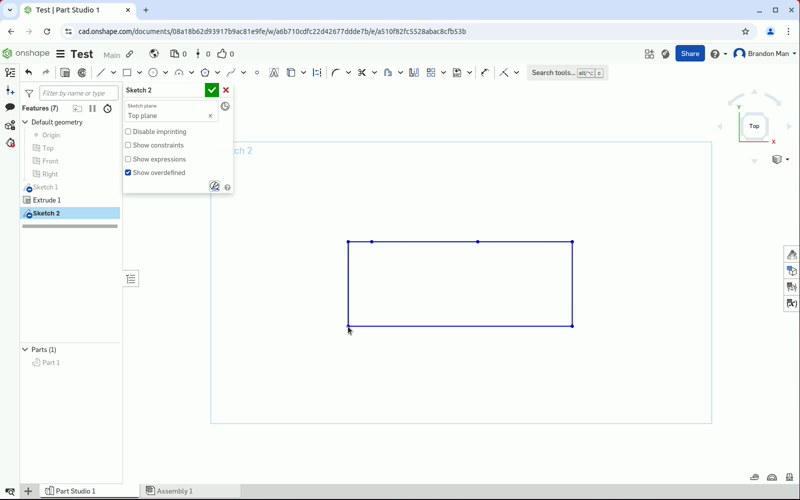
mouse_move(403, 270)
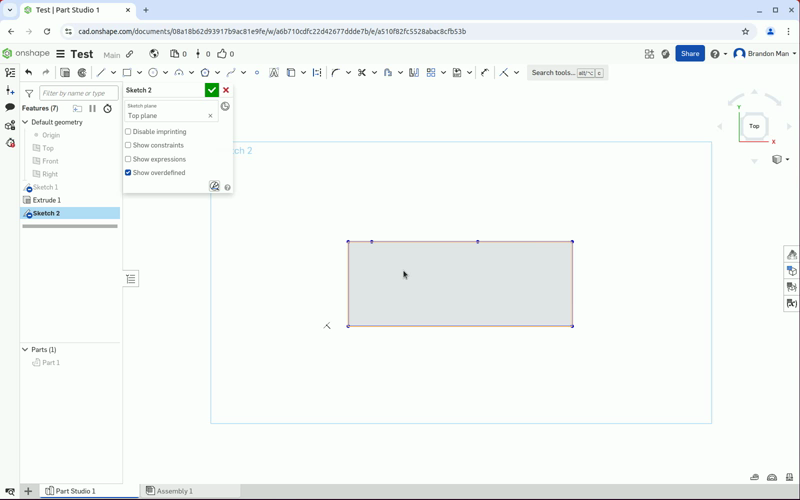
click(403, 270)
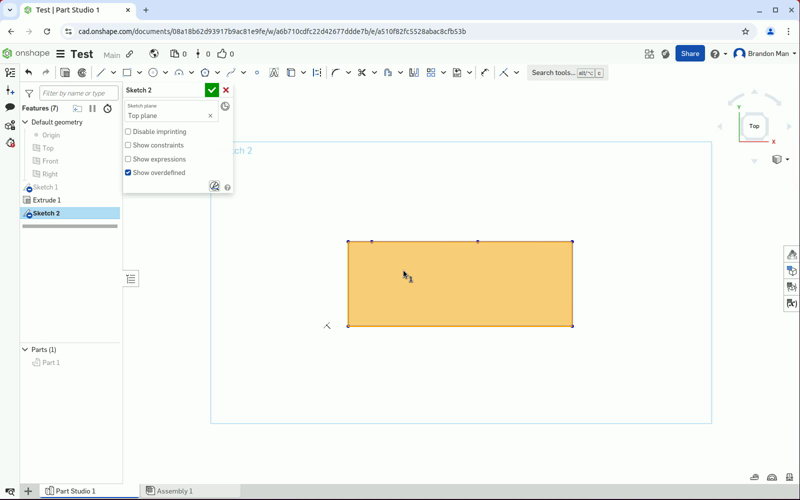
mouse_move(73, 352)
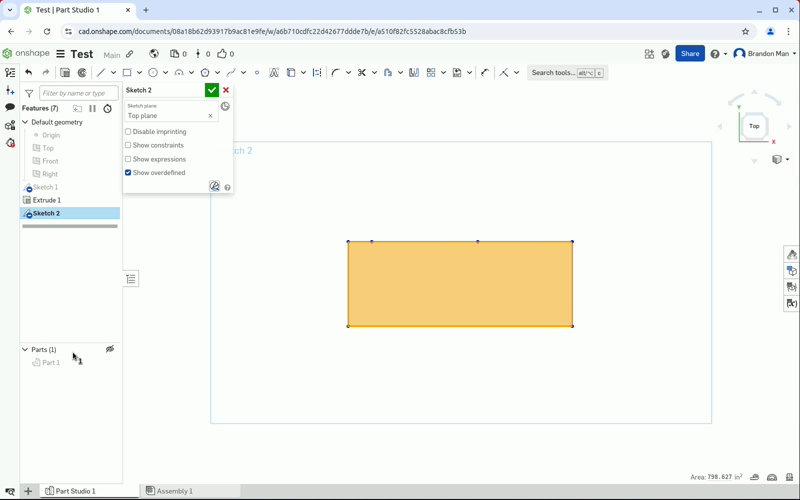
key(shift+y)
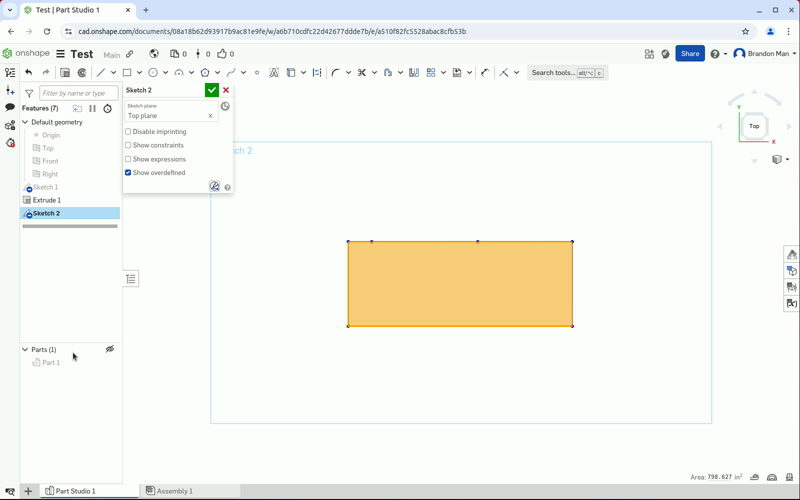
key(shift+e)
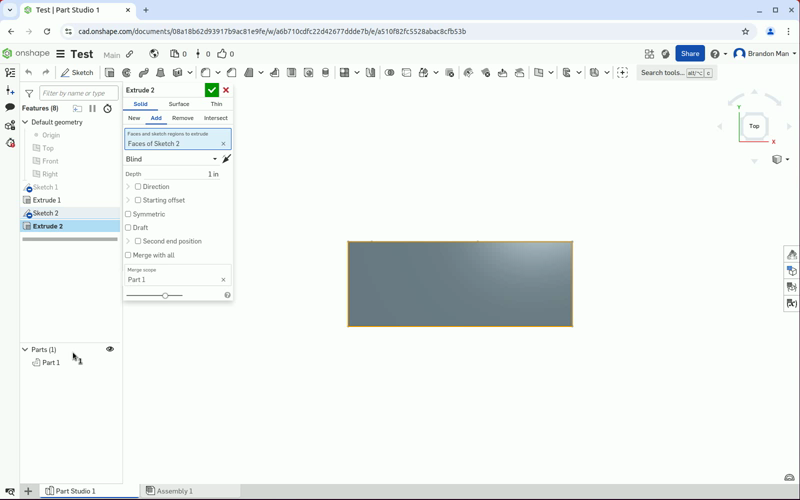
mouse_move(143, 106)
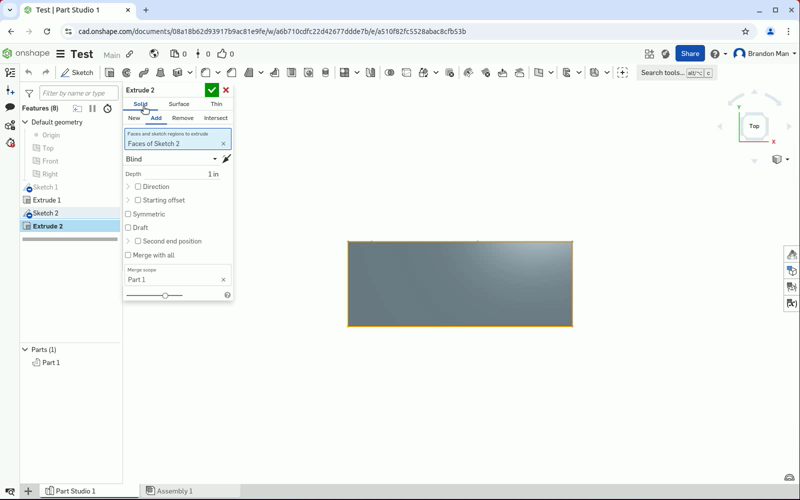
click(143, 106)
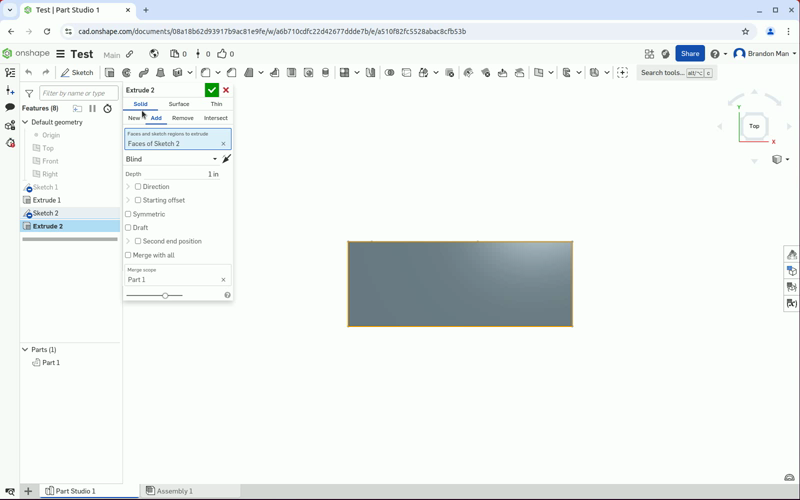
mouse_move(137, 120)
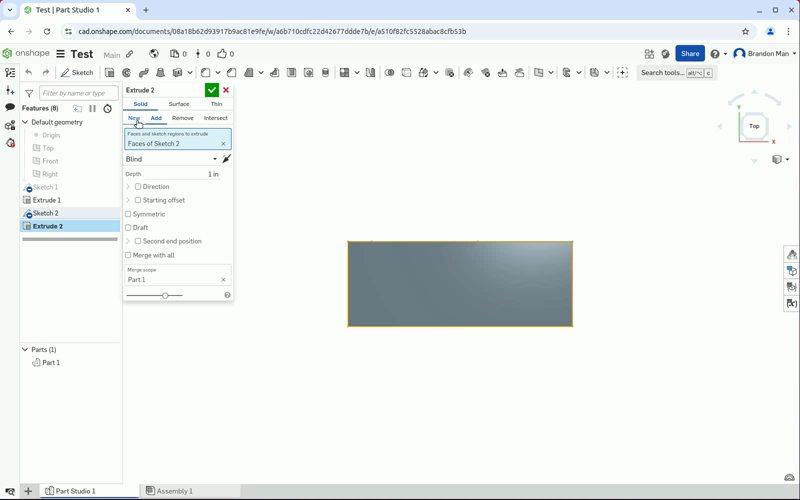
click(137, 120)
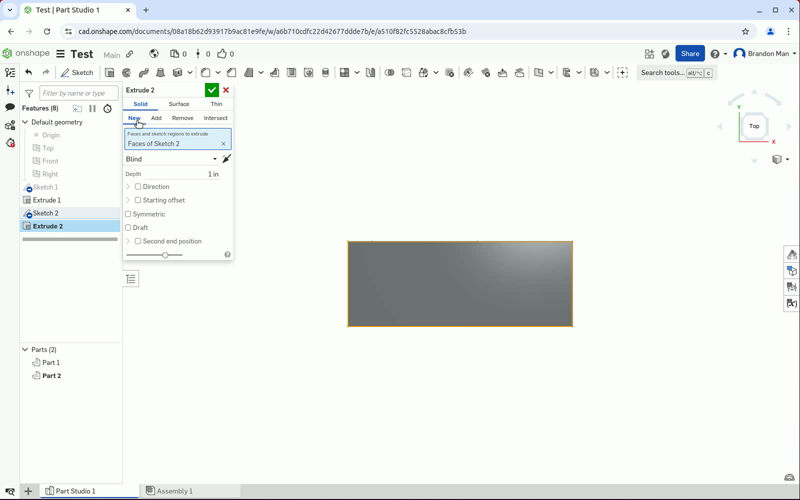
key(tab, 4)
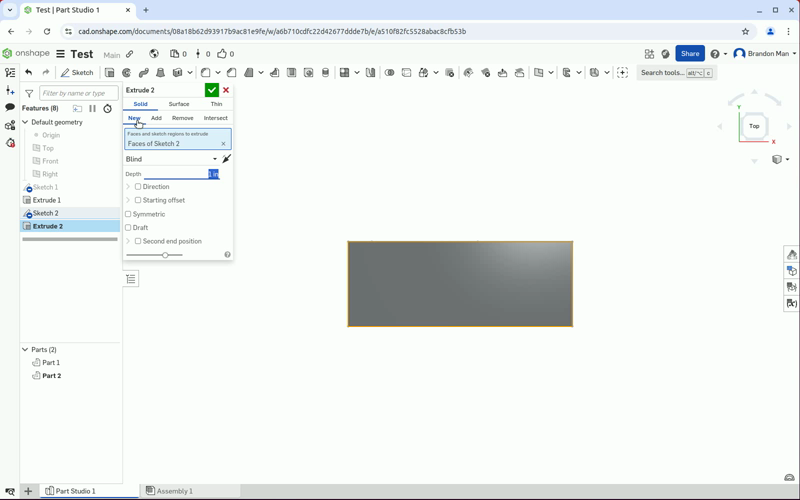
text(-2.166)
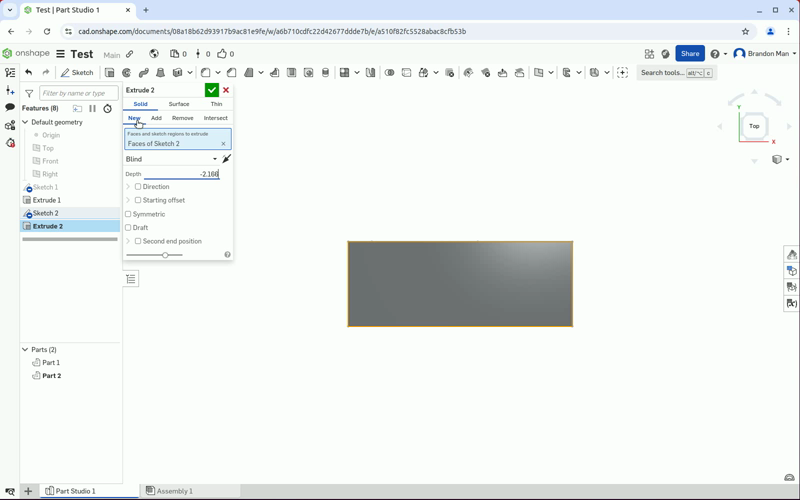
key(enter)
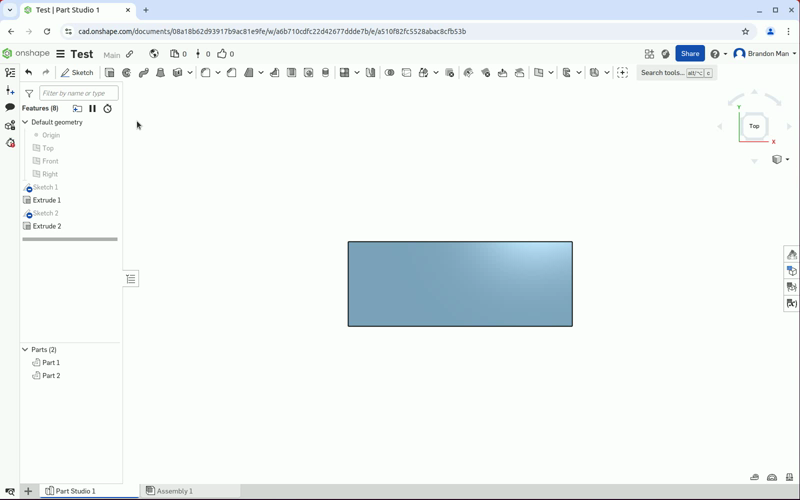
key(shift+h)
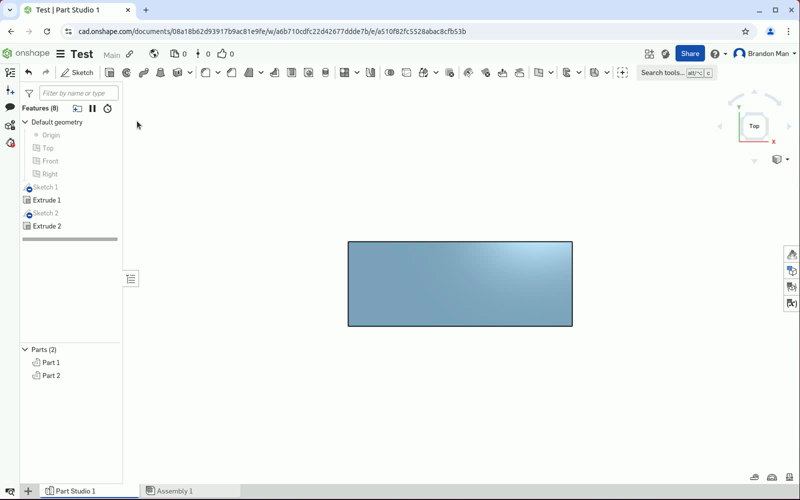
key(shift+h)
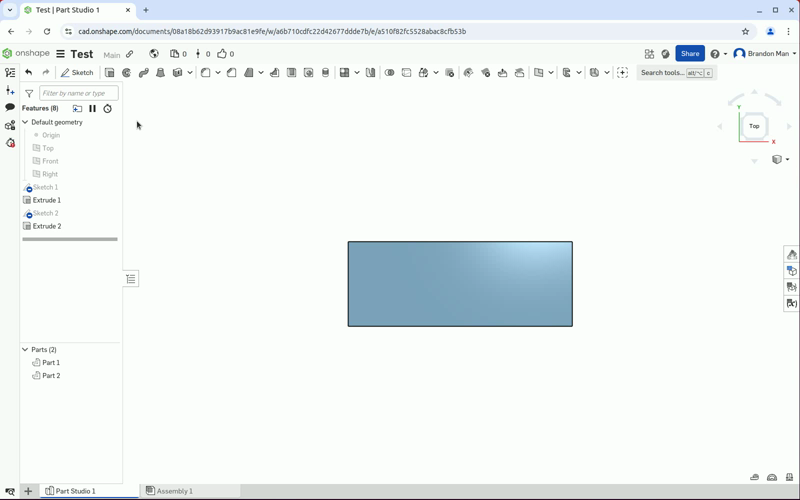
mouse_move(73, 189)
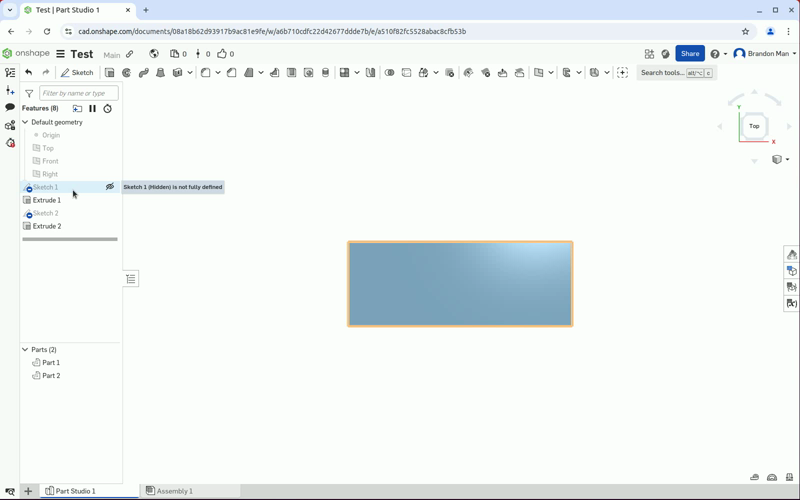
click(73, 189)
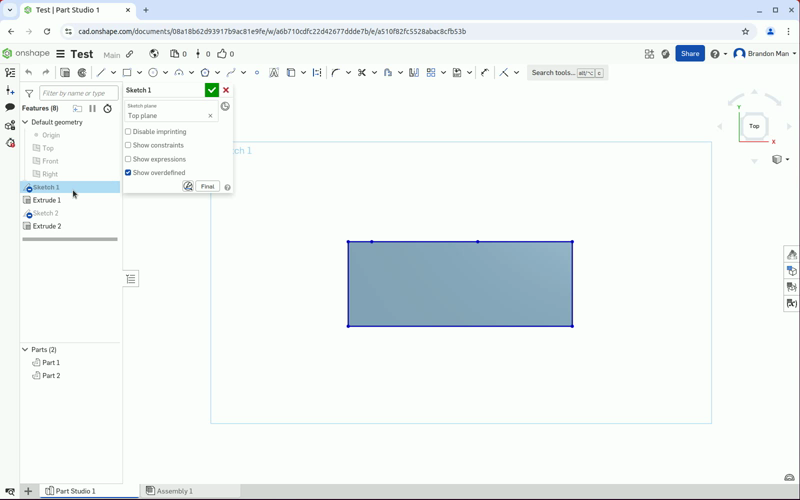
mouse_move(229, 92)
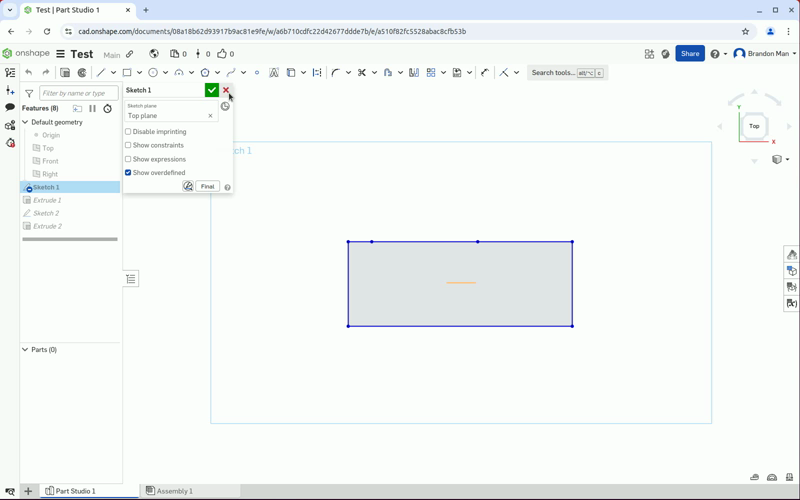
click(229, 92)
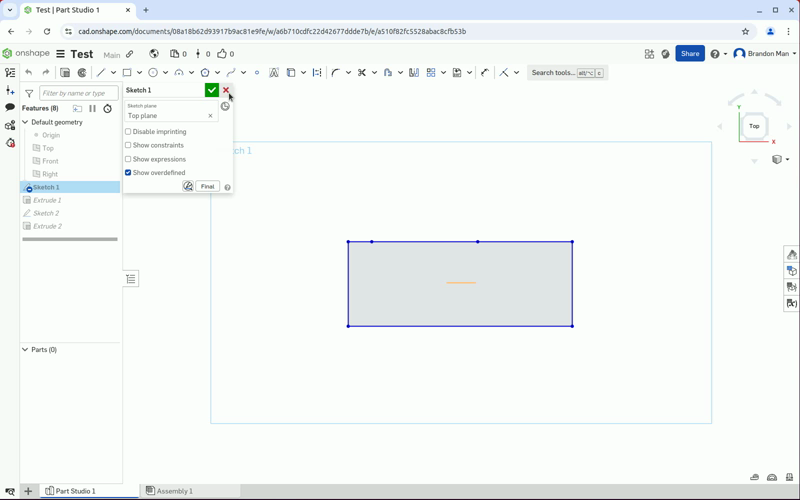
key(shift+s)
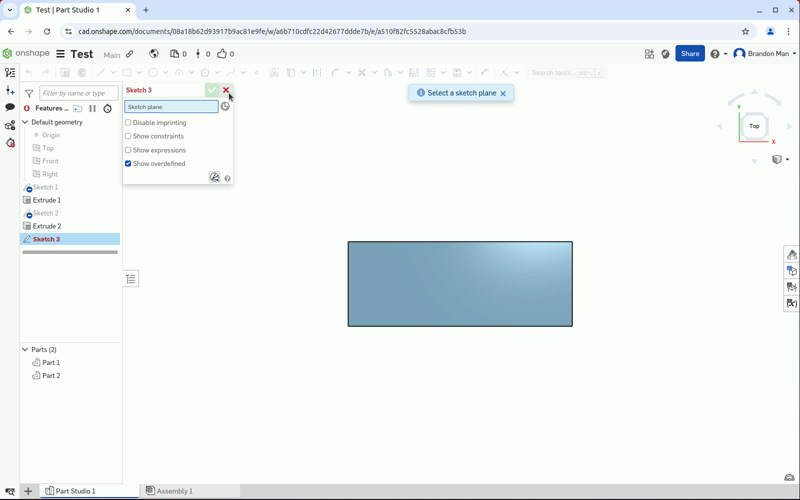
mouse_move(73, 150)
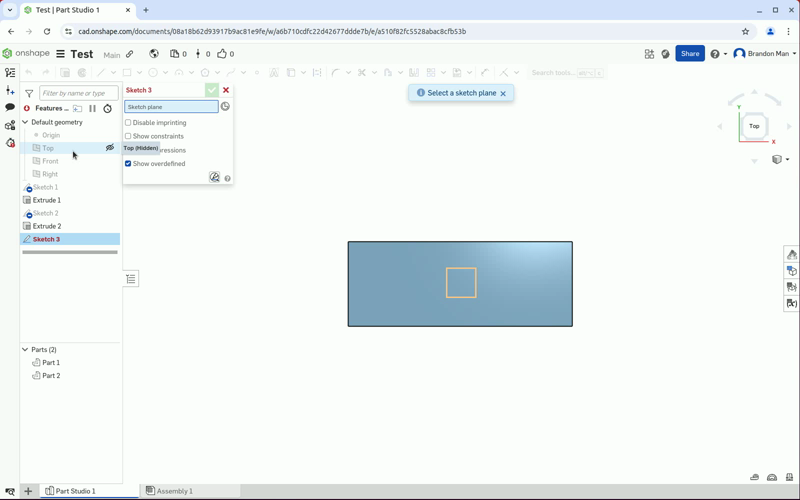
click(73, 150)
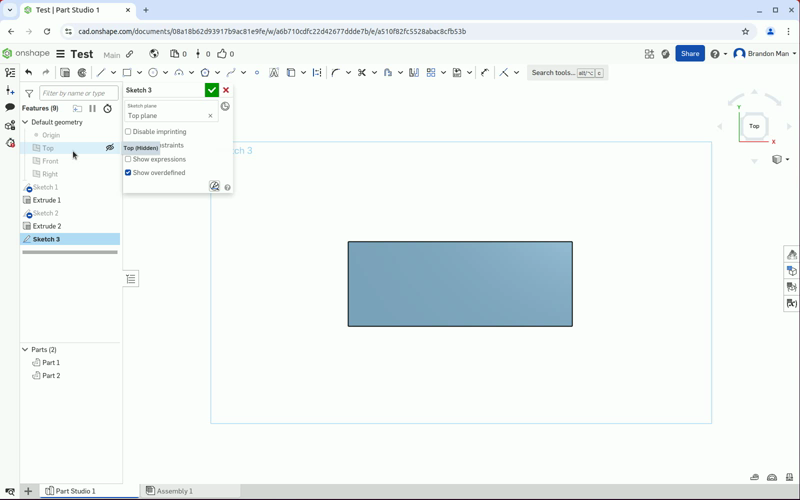
mouse_move(73, 352)
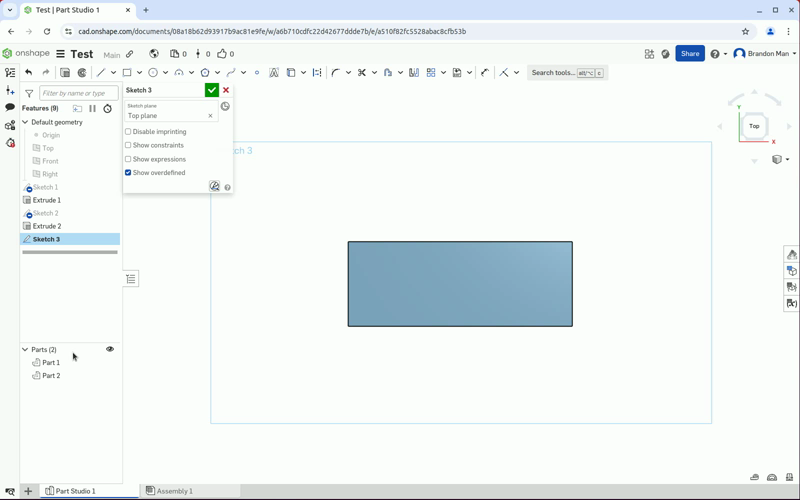
key(y)
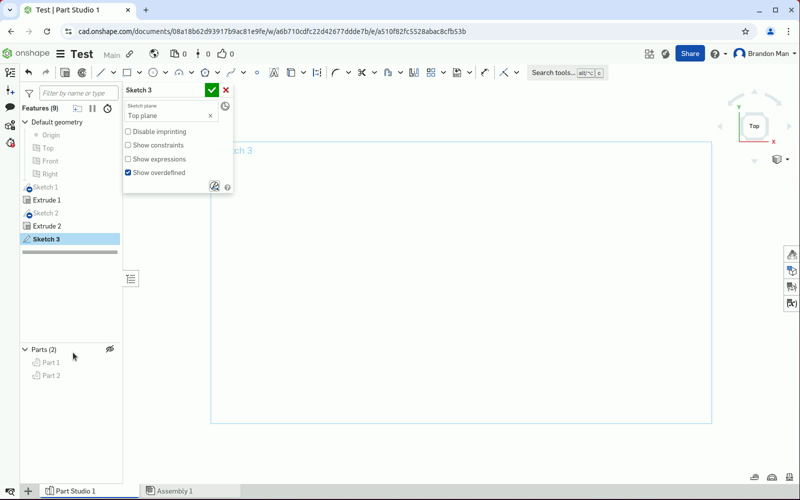
key(l)
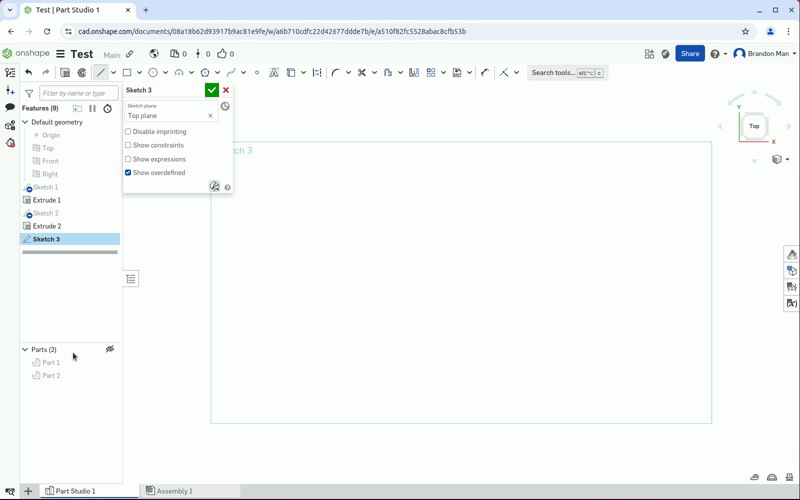
key_down(shift)
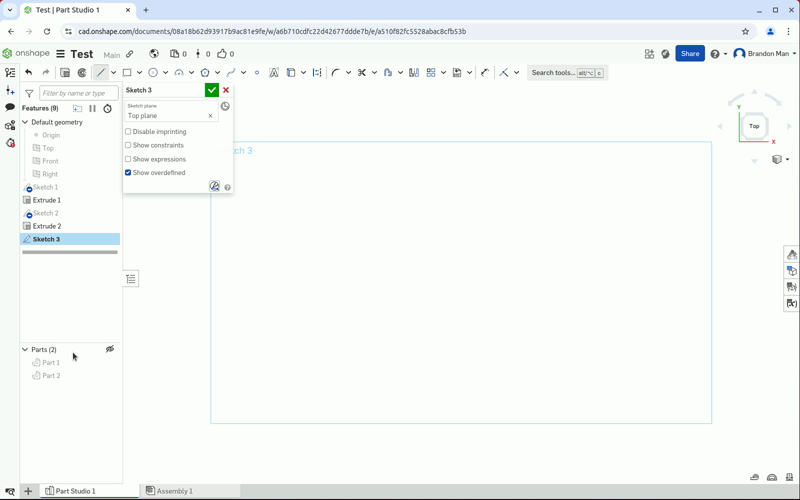
mouse_move(396, 261)
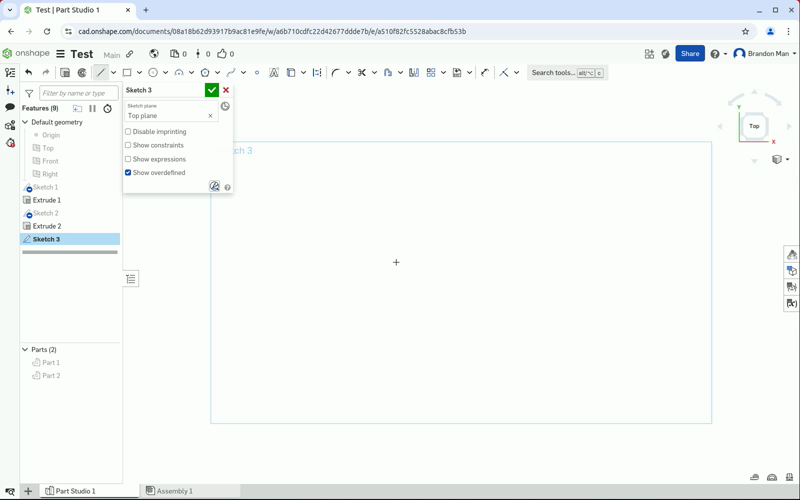
click(396, 261)
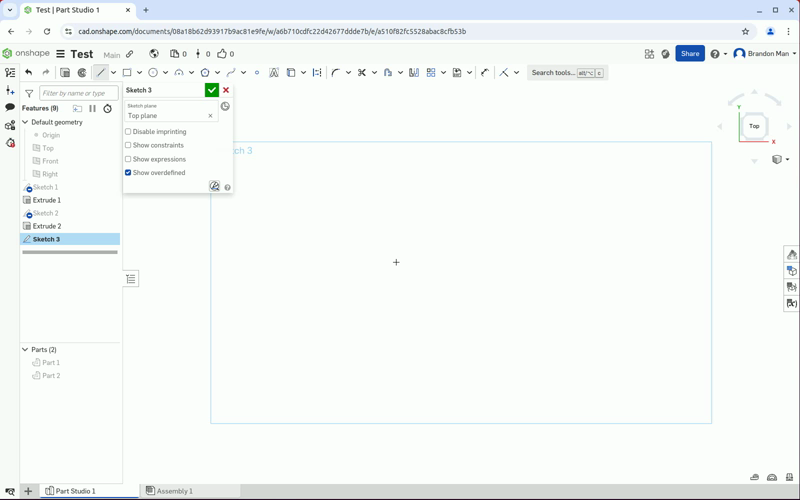
key_up(shift)
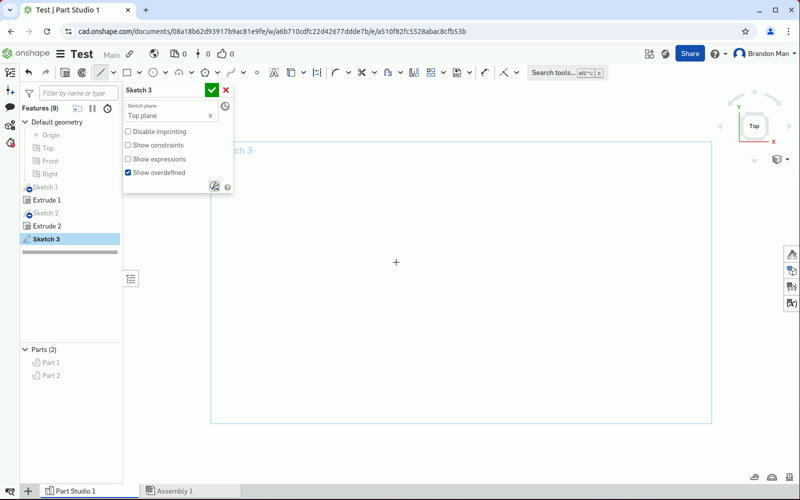
key_down(shift)
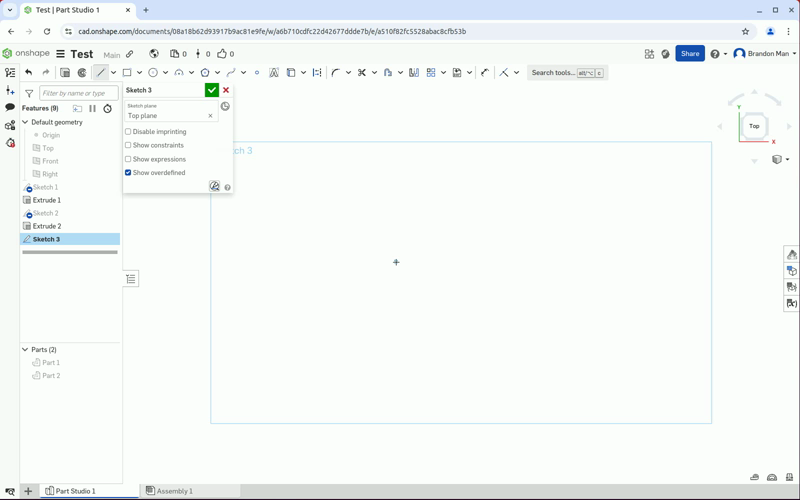
mouse_move(525, 261)
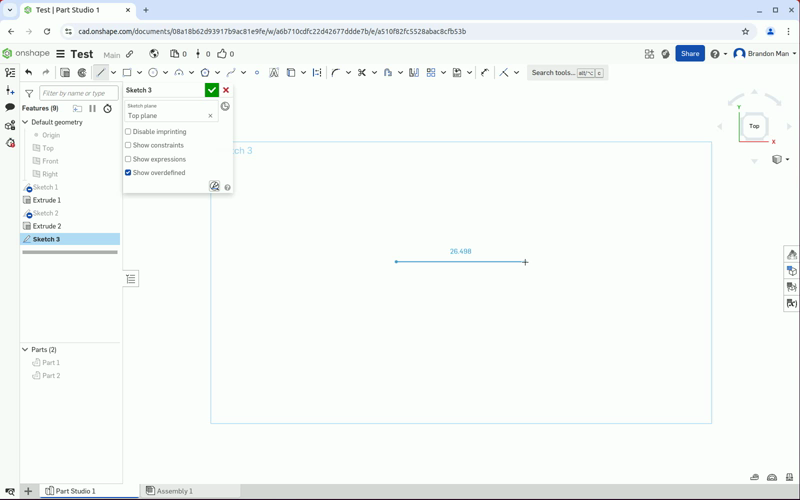
click(525, 261)
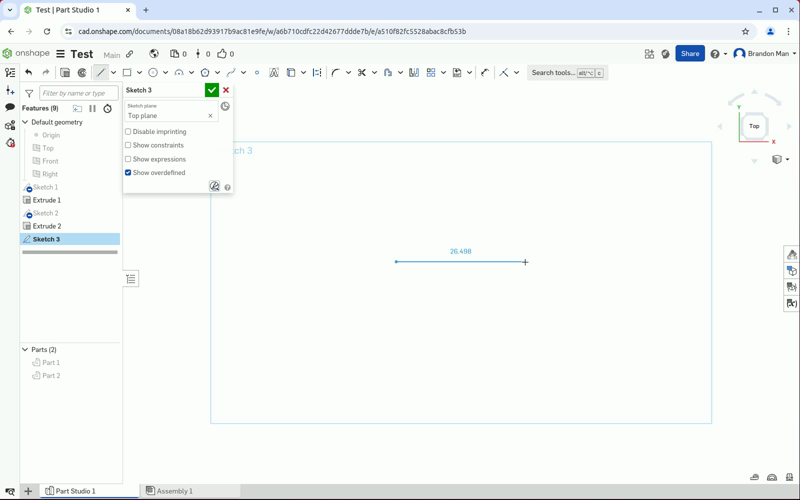
key_up(shift)
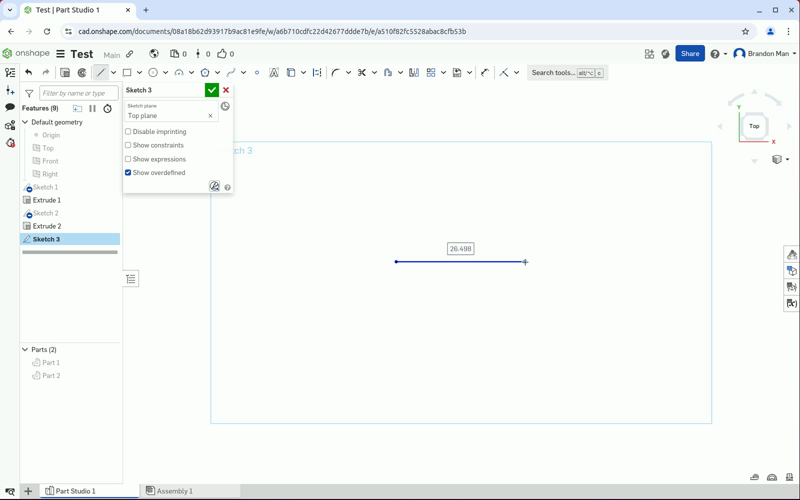
key_down(shift)
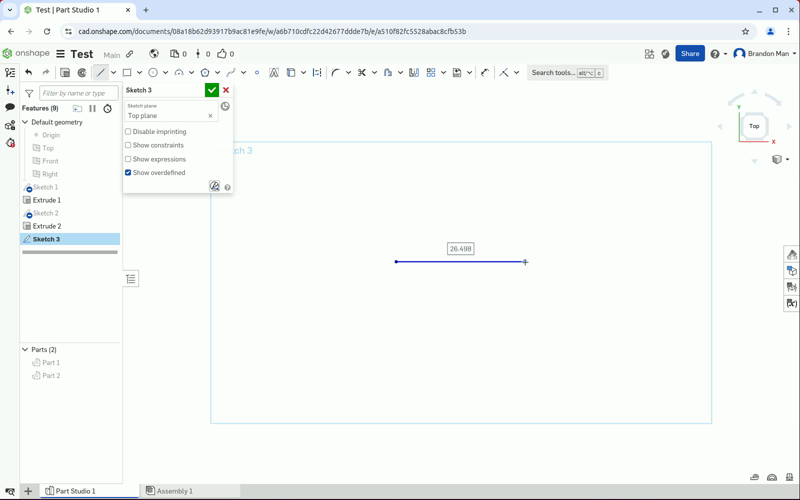
mouse_move(555, 261)
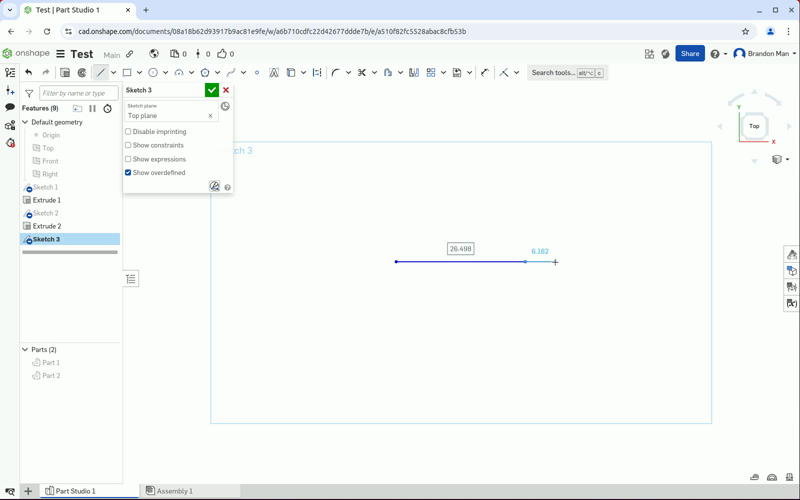
mouse_move(525, 240)
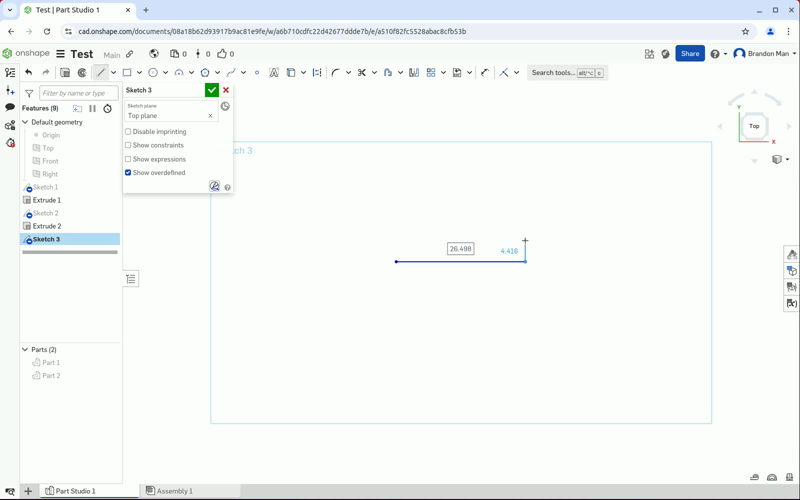
click(525, 240)
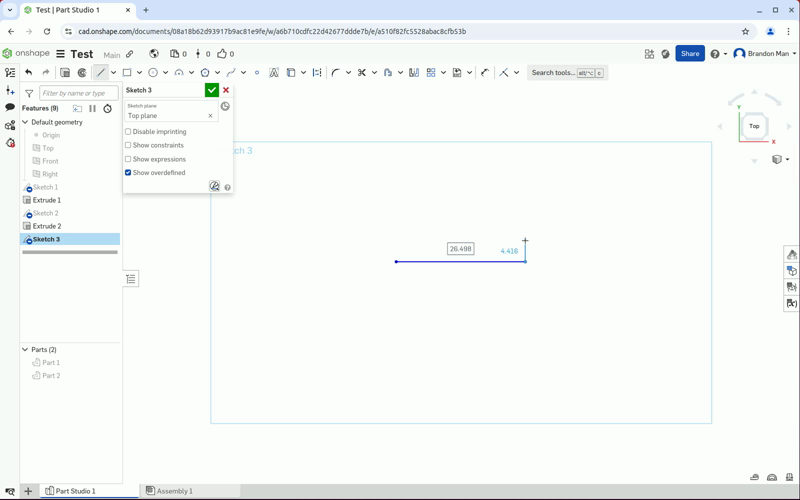
key_up(shift)
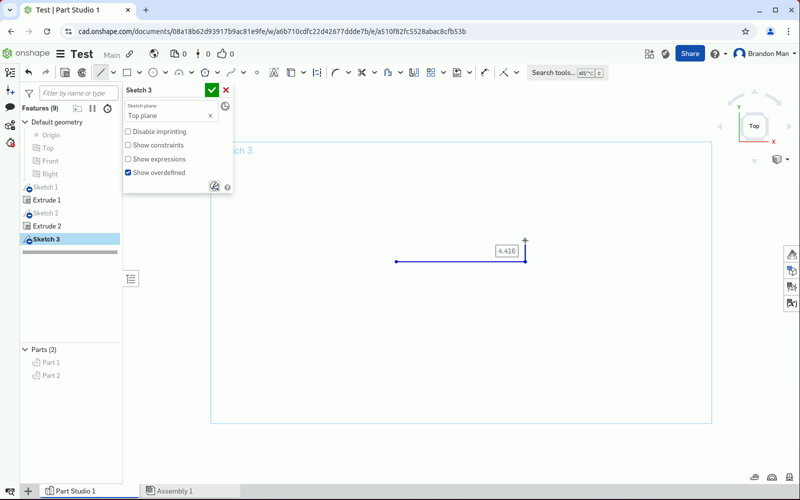
key_down(shift)
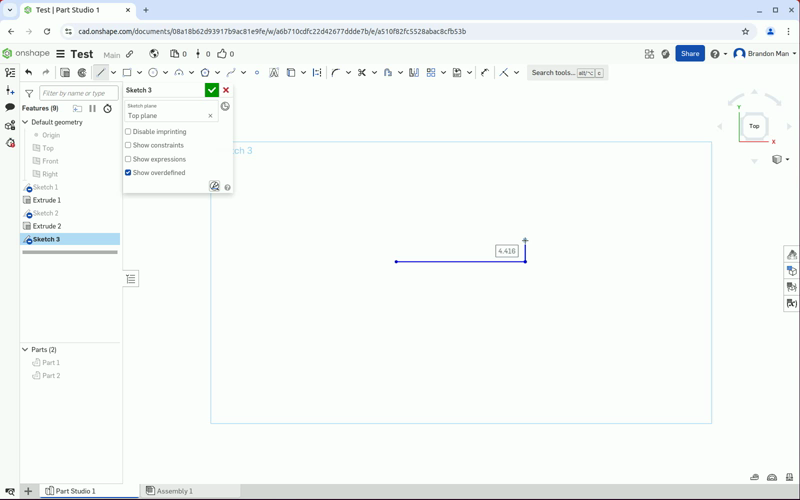
mouse_move(396, 240)
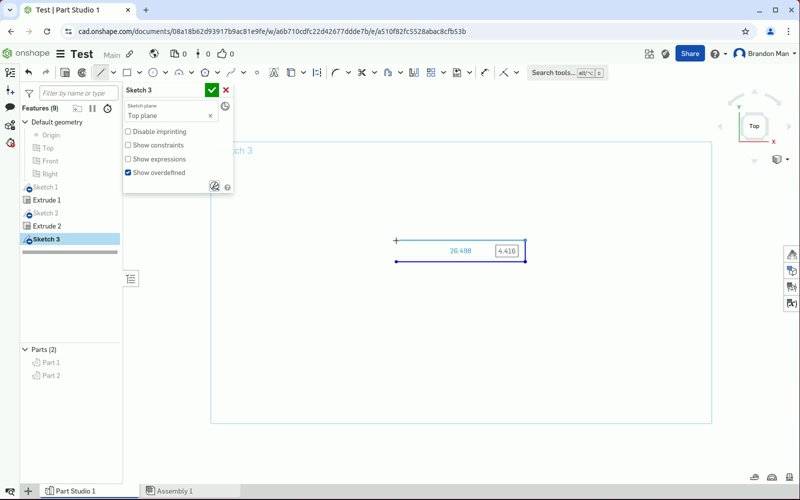
click(396, 240)
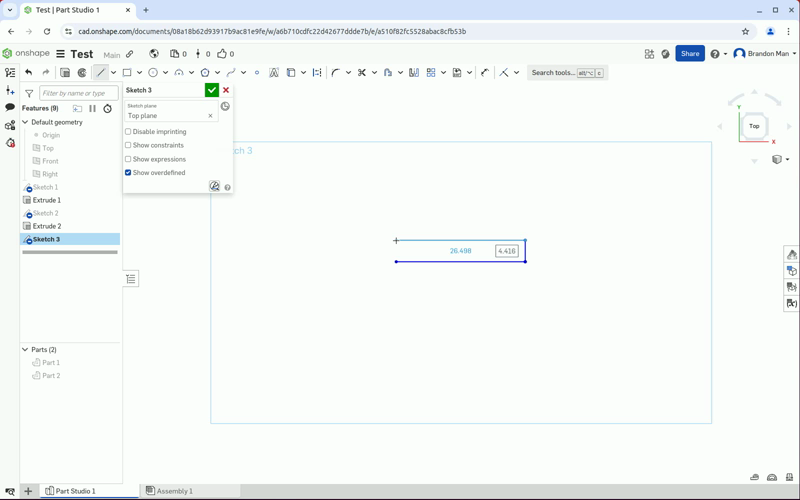
key_up(shift)
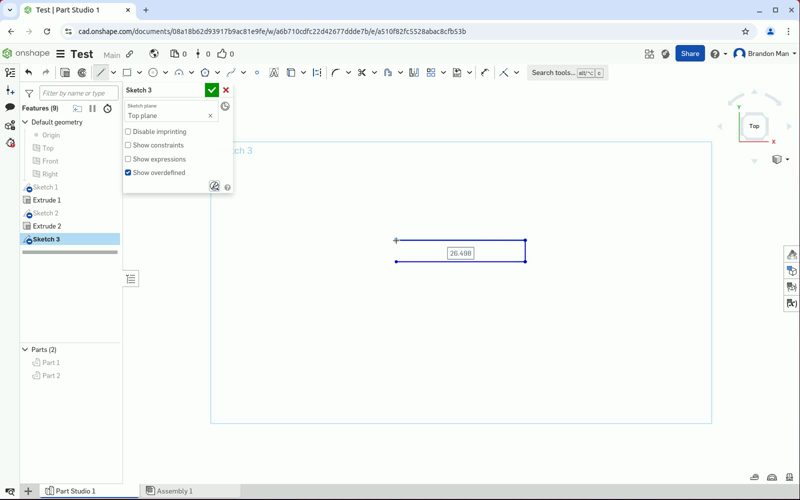
mouse_move(426, 240)
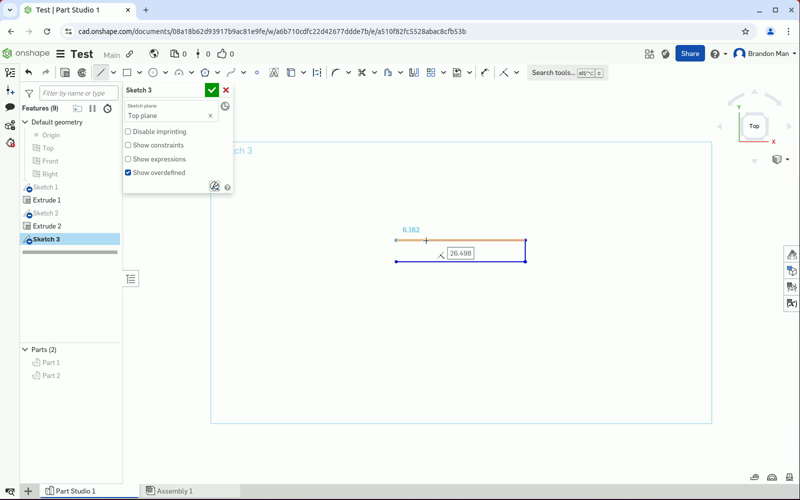
key_down(shift)
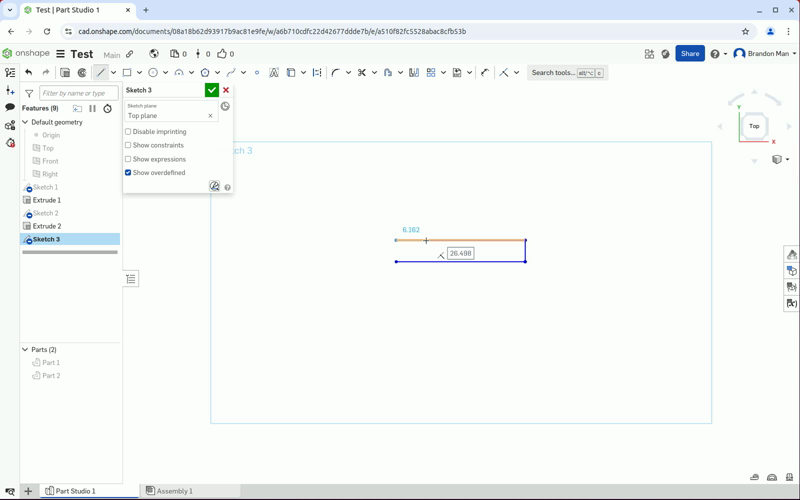
mouse_move(396, 261)
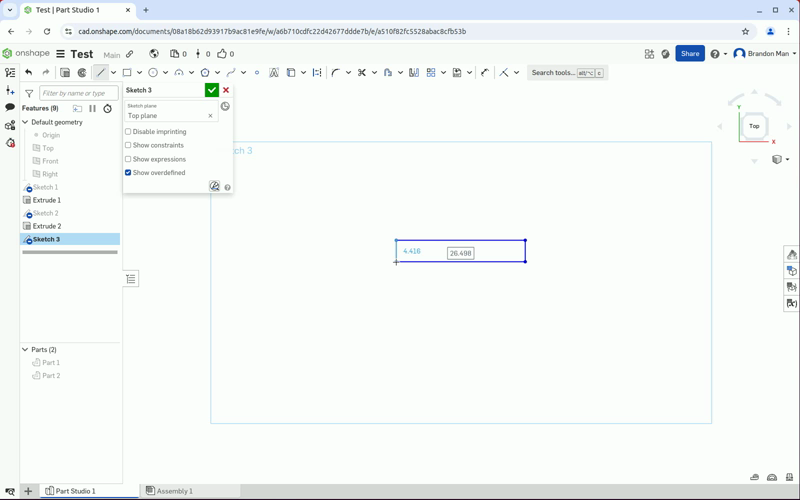
key_up(shift)
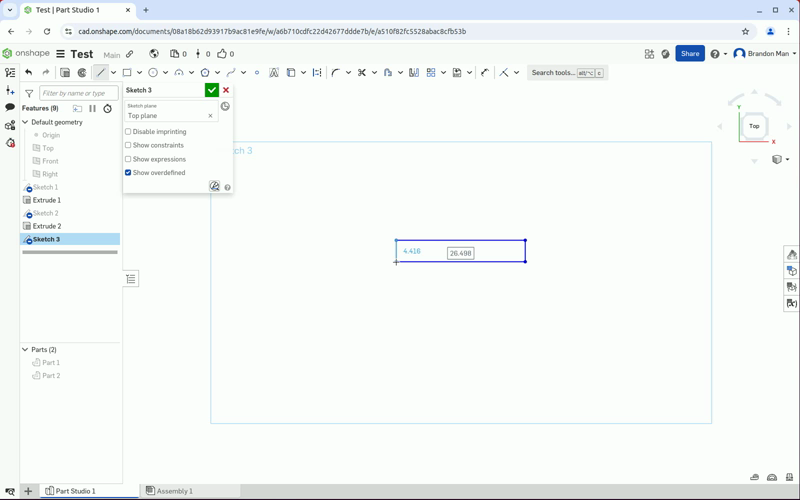
click(396, 261)
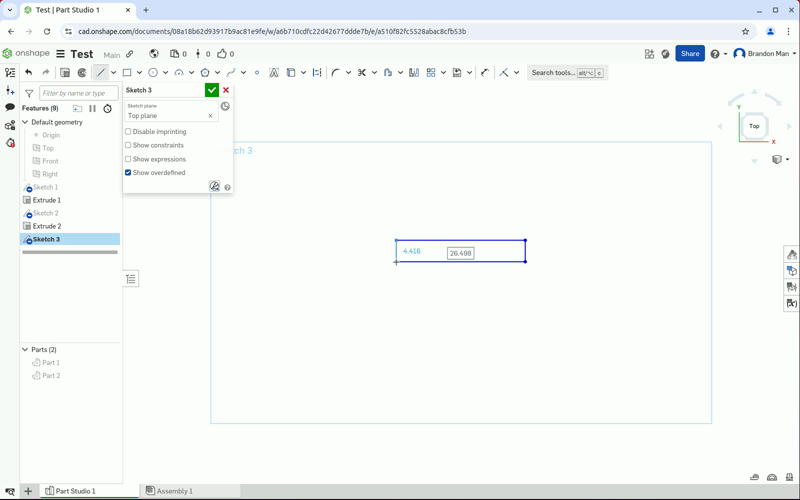
key(esc)
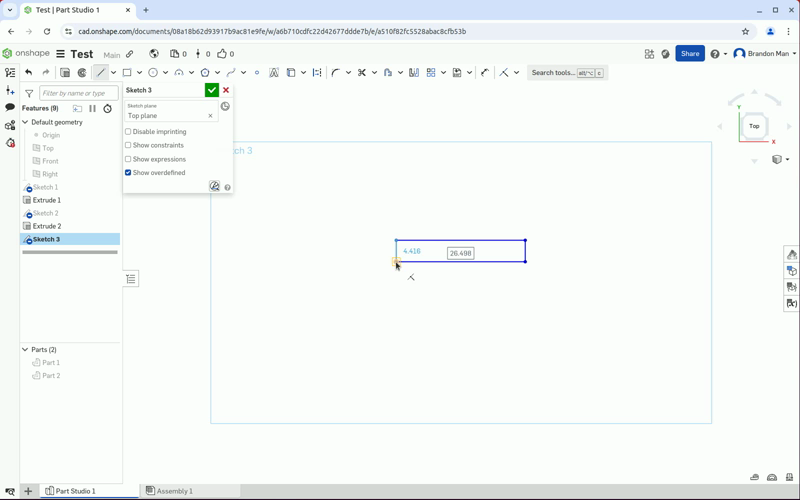
mouse_move(442, 247)
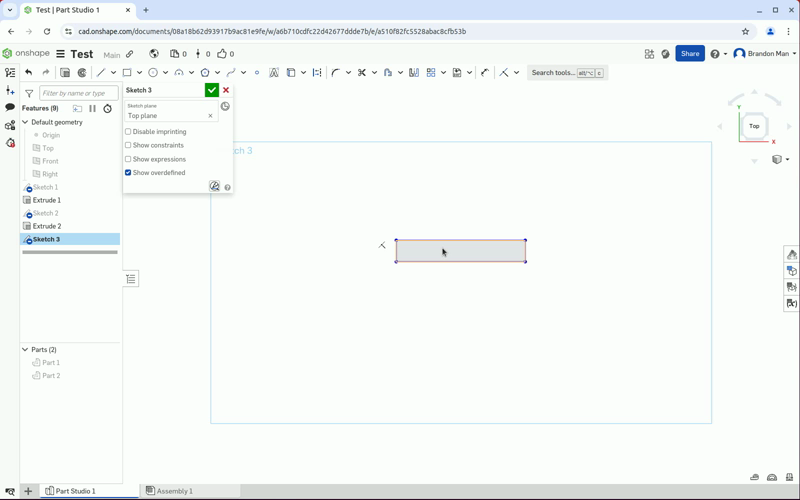
click(442, 247)
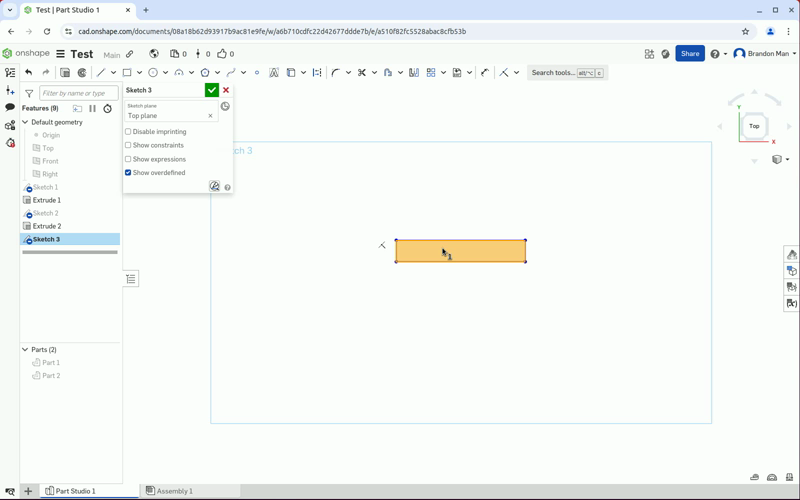
mouse_move(73, 352)
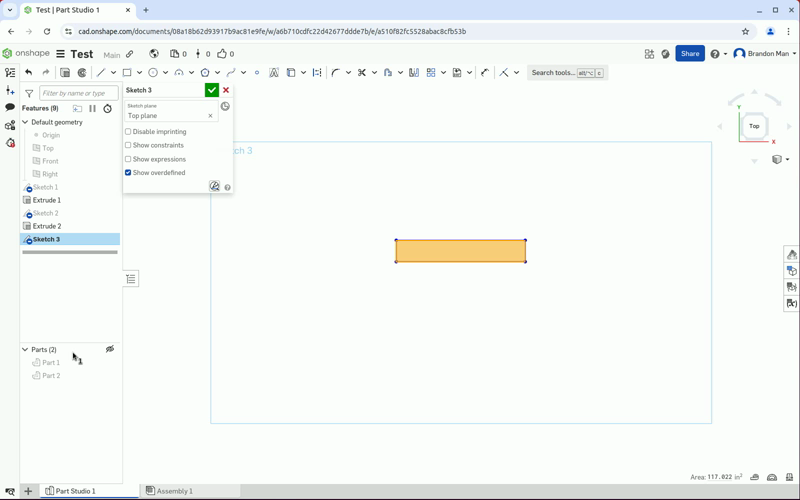
key(shift+y)
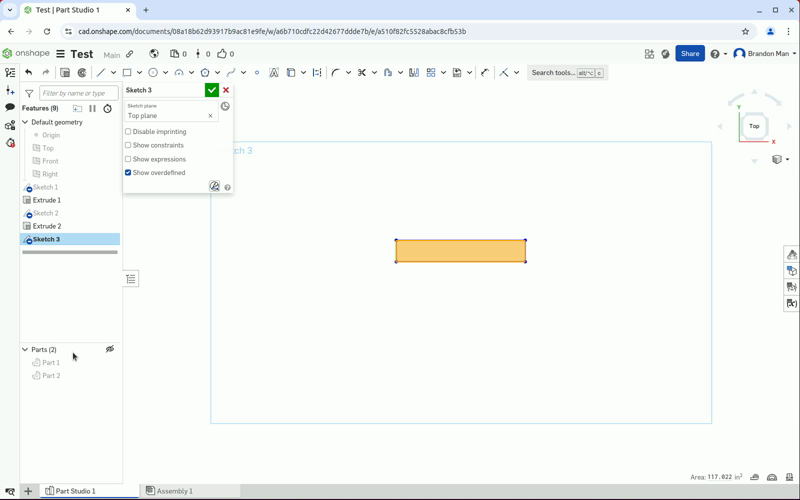
key(shift+e)
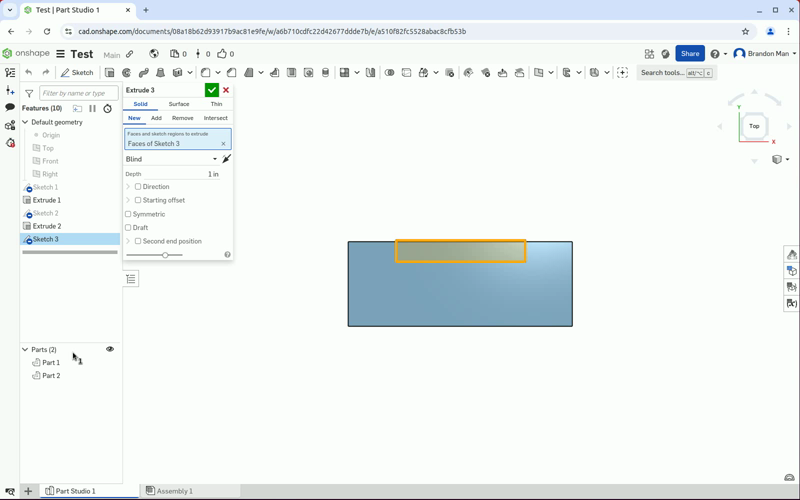
mouse_move(143, 106)
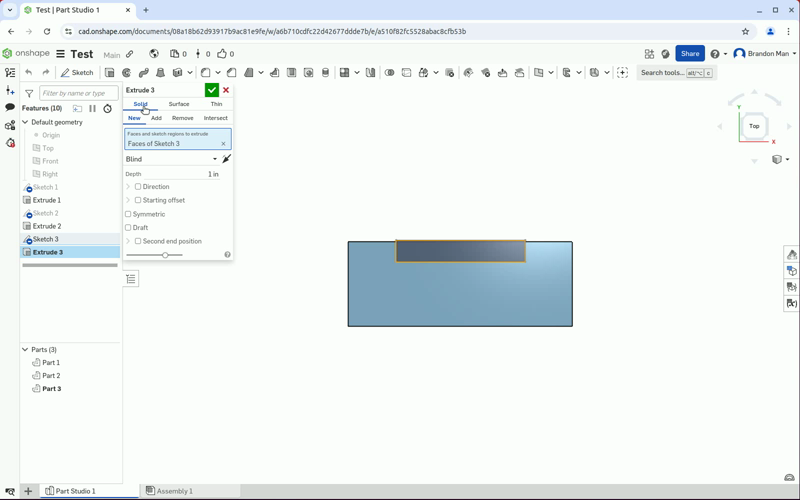
click(143, 106)
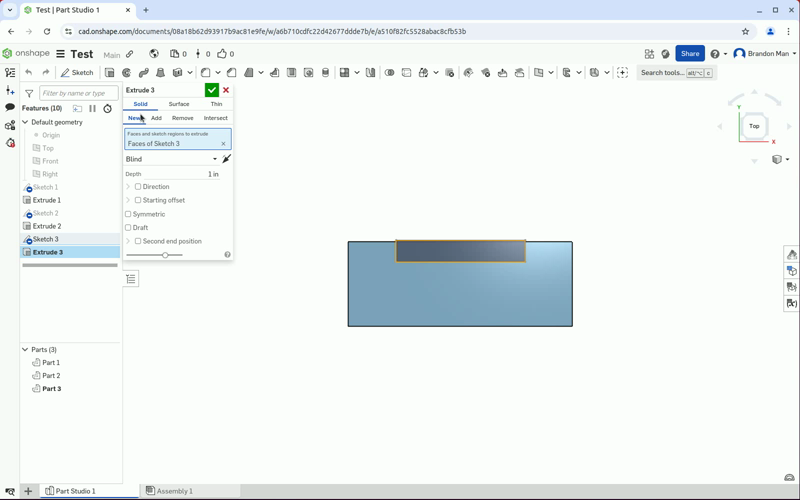
mouse_move(137, 120)
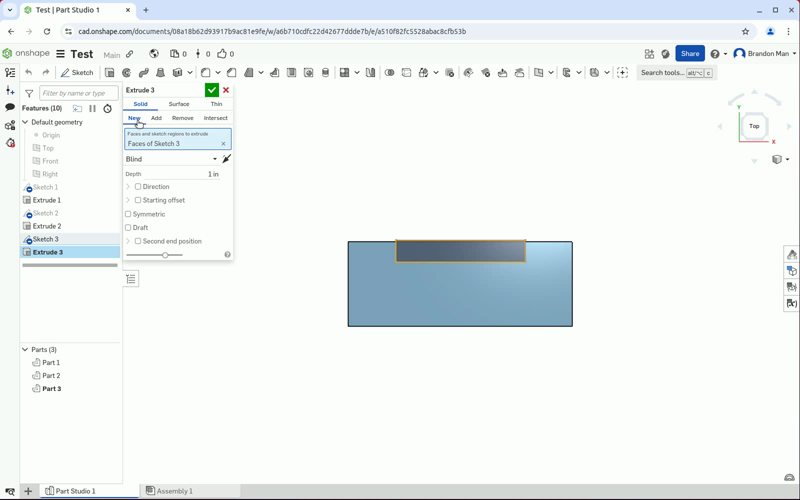
click(137, 120)
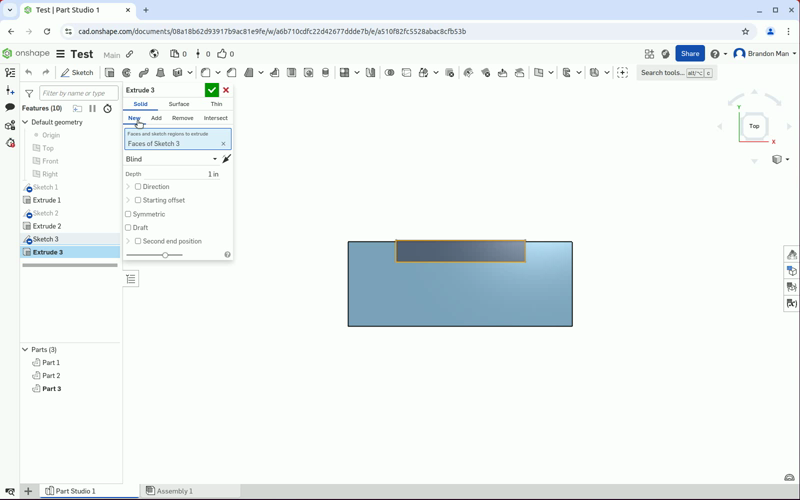
key(tab, 4)
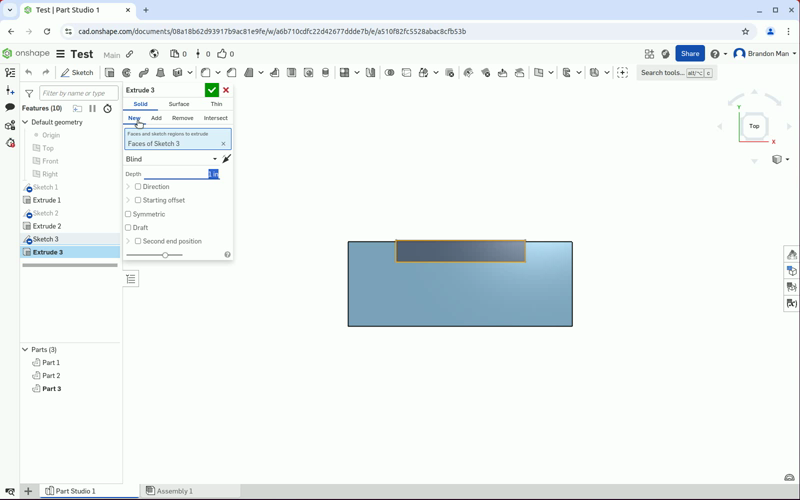
text(21.905)
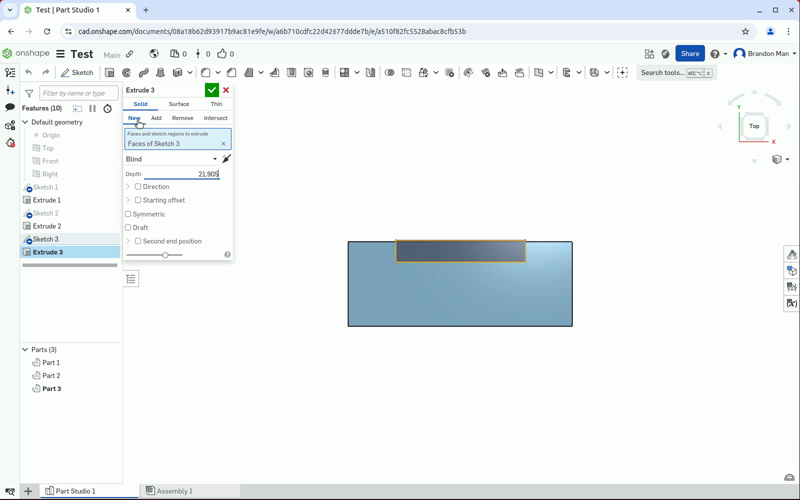
key(enter)
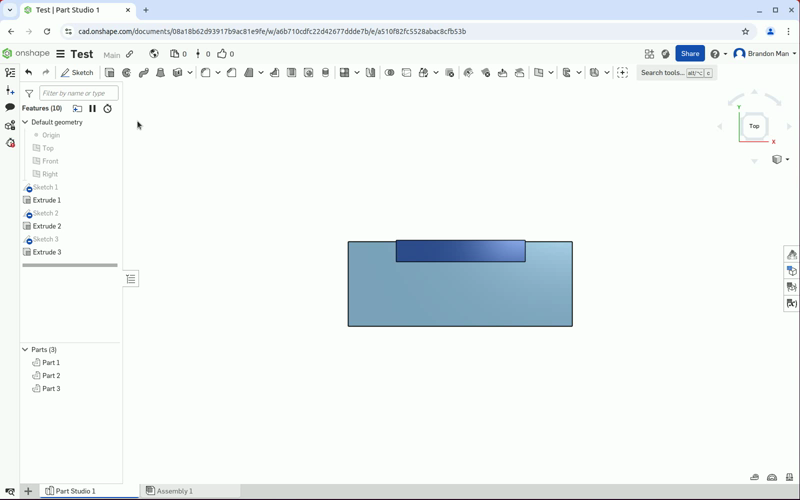
key(shift+h)
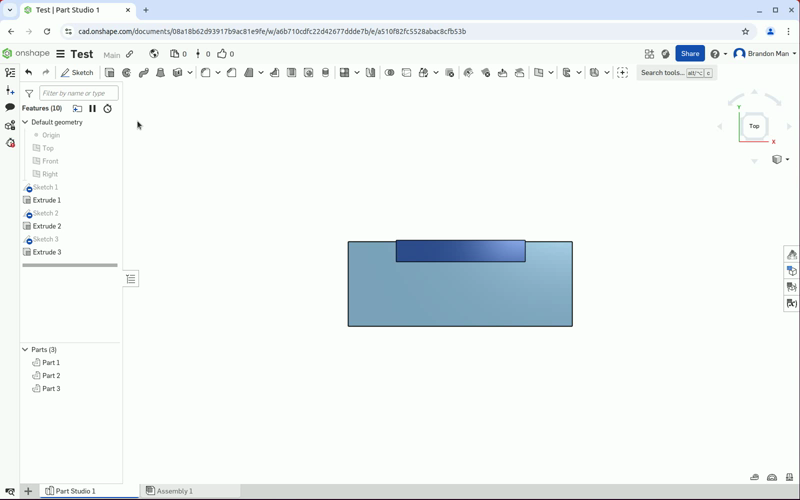
key(shift+h)
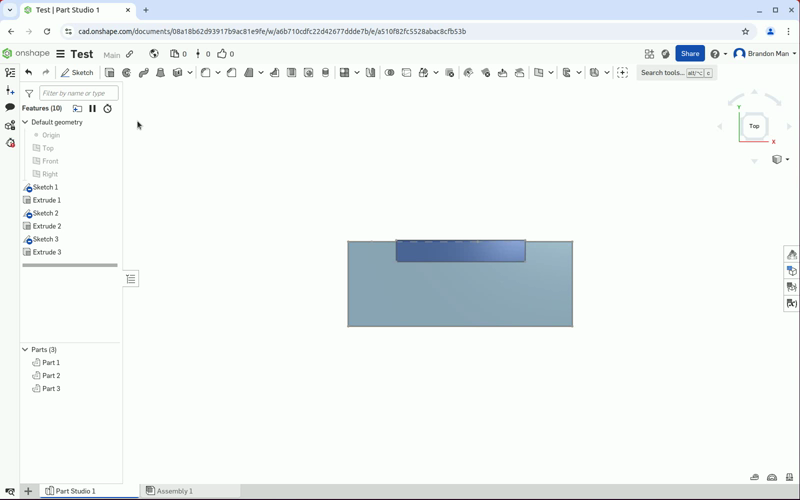
key(shift+7)
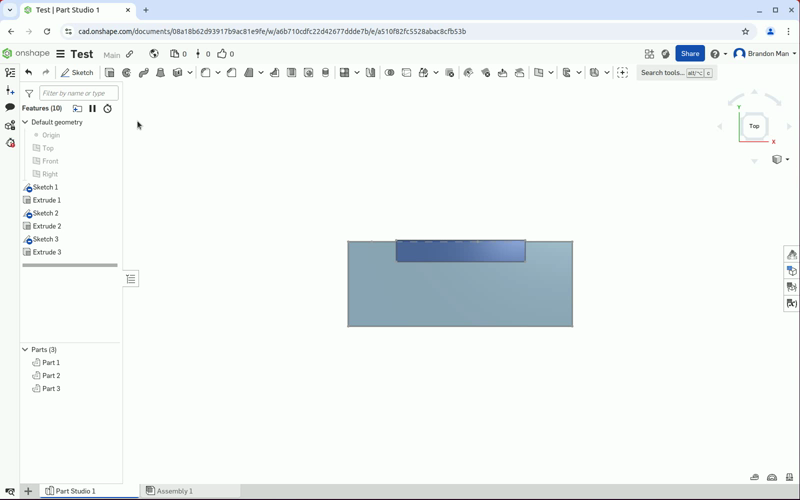
key(up, 3)
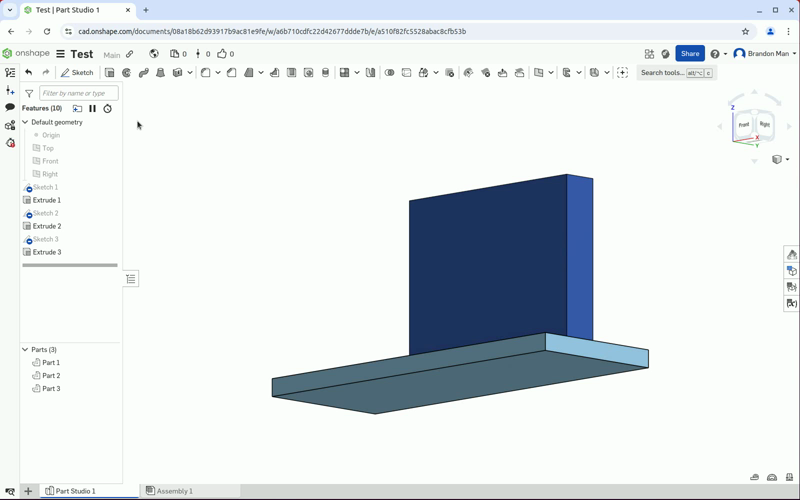
key(left, 3)
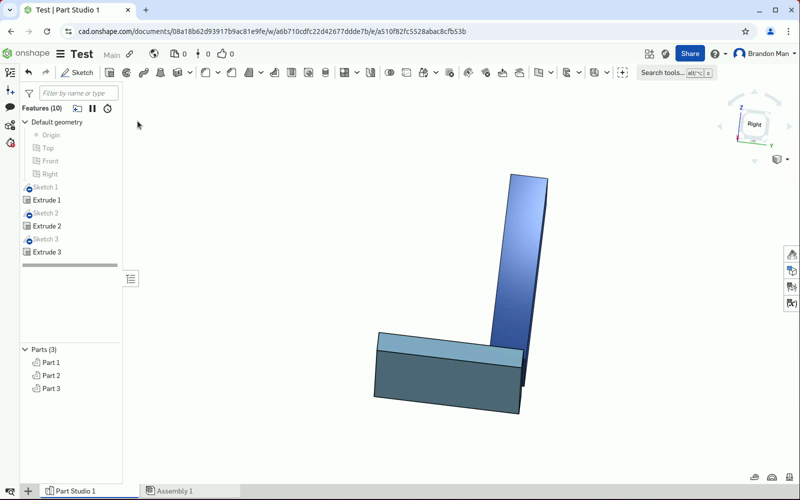
key(right, 3)
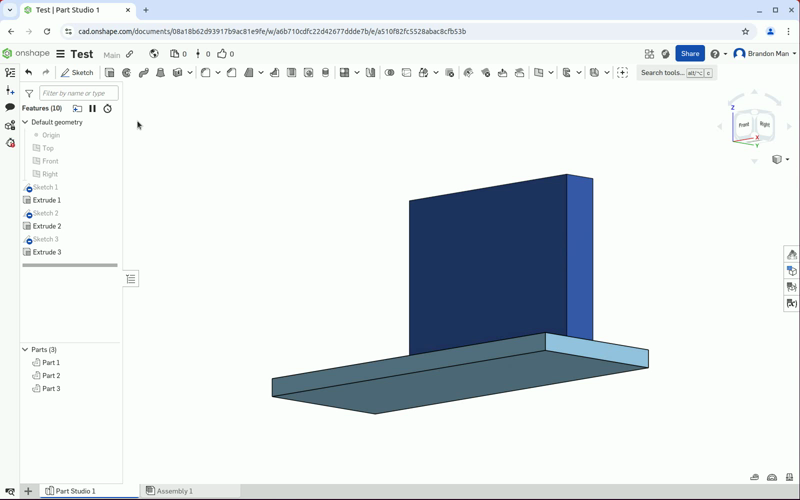
key(down, 3)
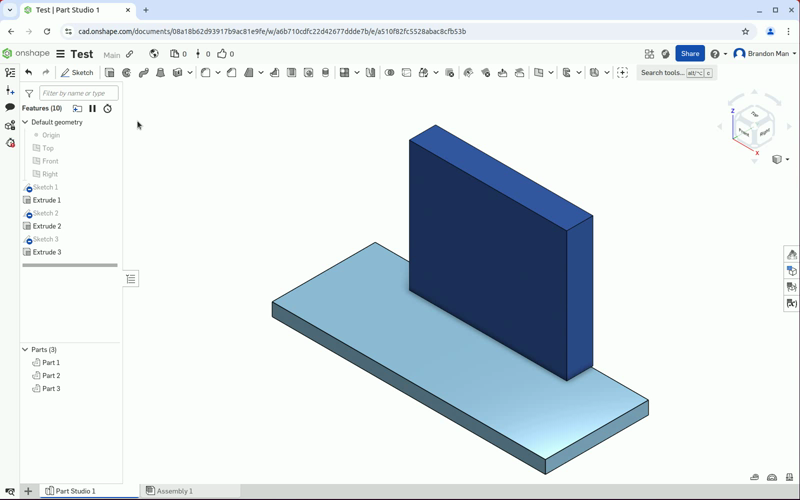
mouse_move(73, 189)
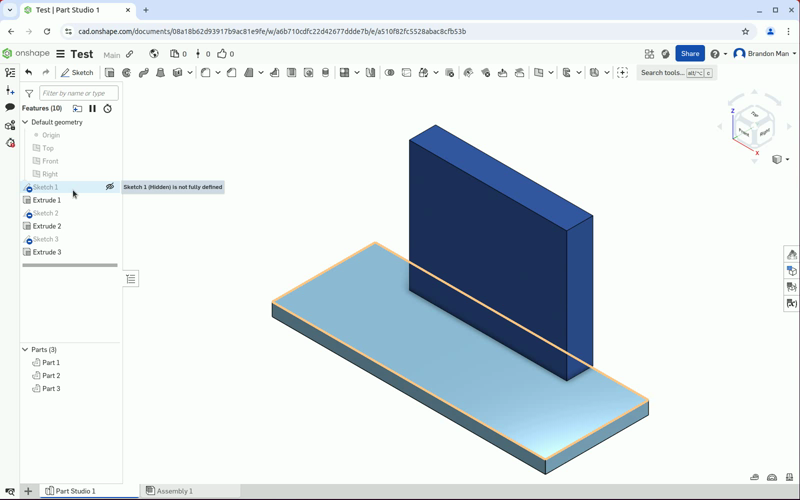
click(73, 189)